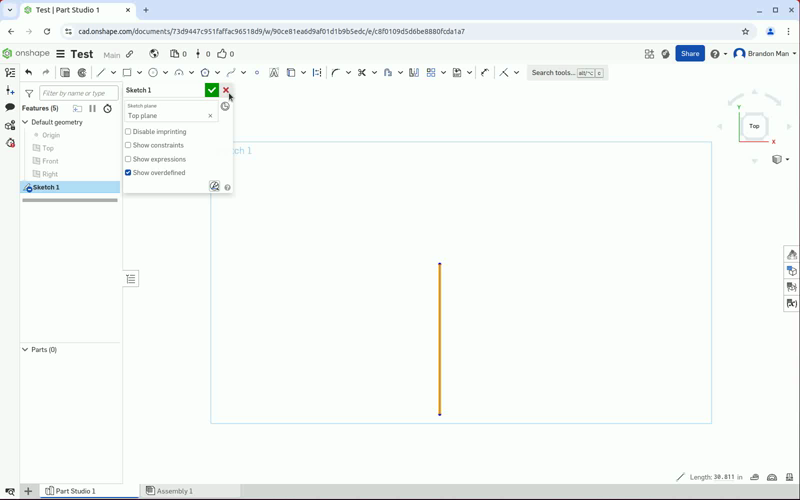
key(shift+h)
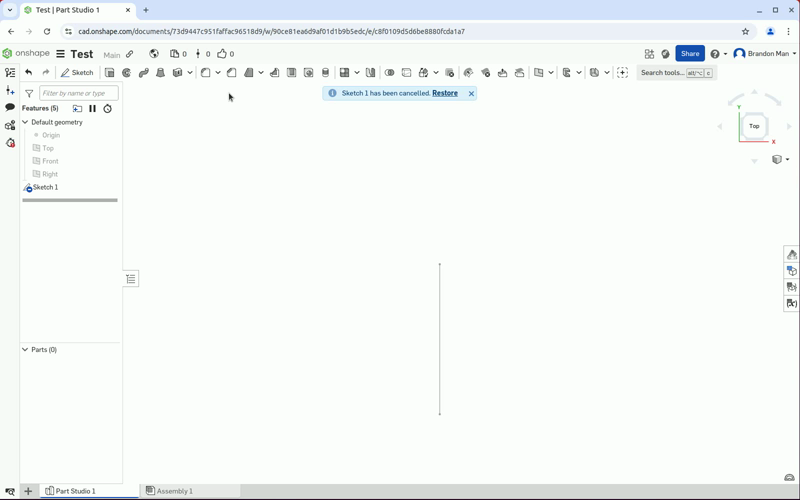
mouse_move(73, 352)
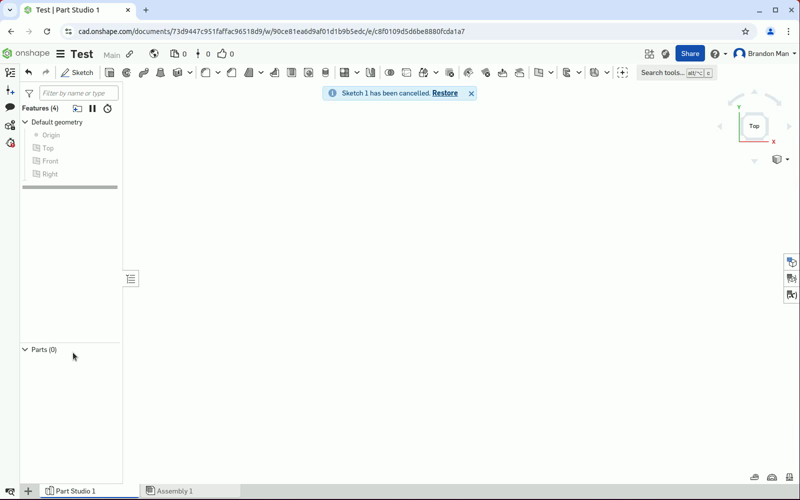
key(y)
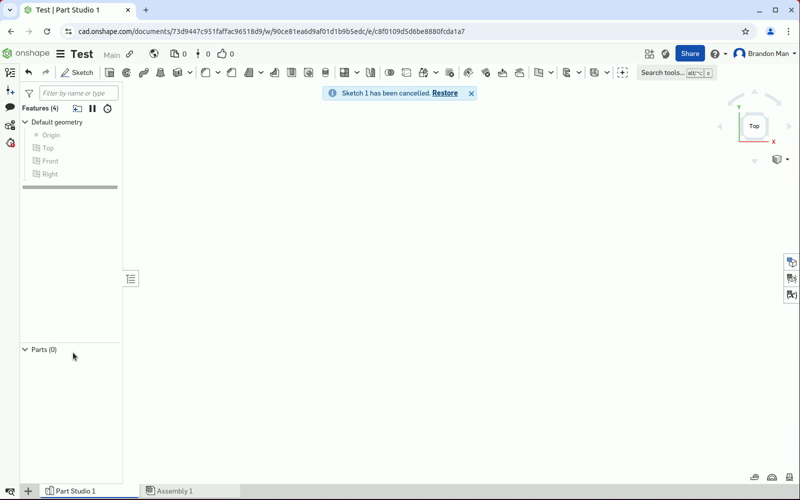
key(shift+p)
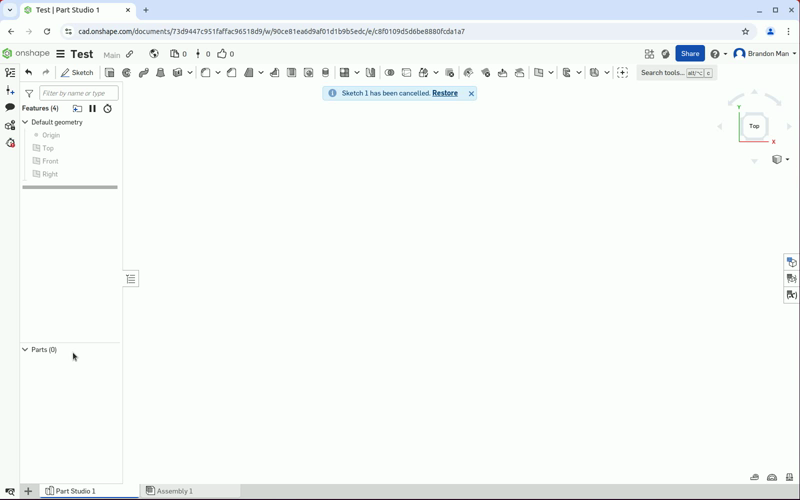
key(space)
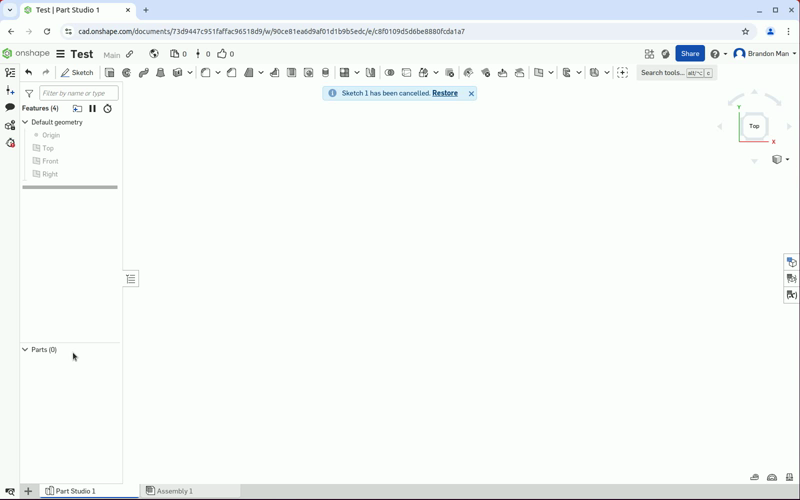
key_down(shift)
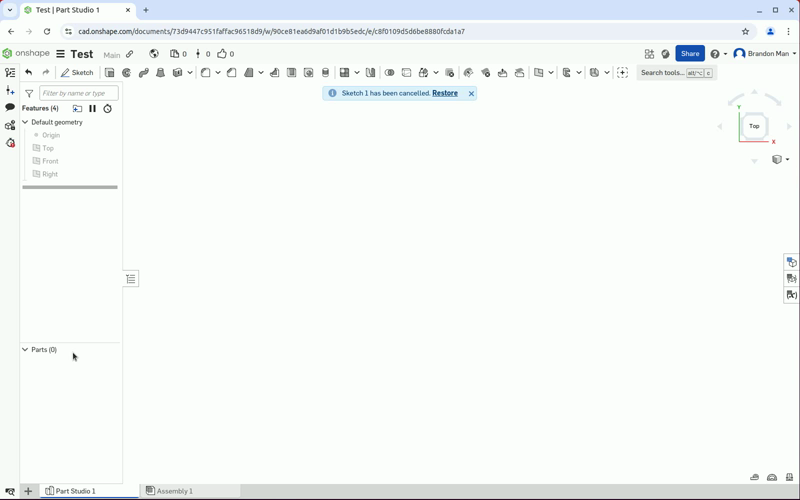
key(up)
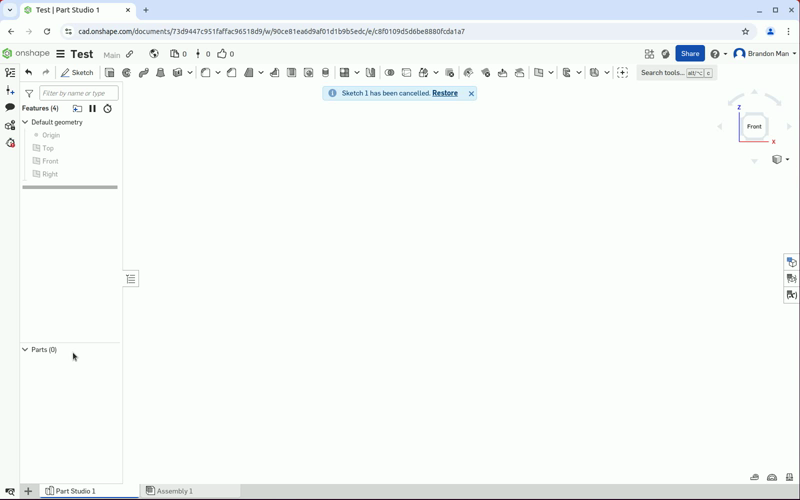
key_up(shift)
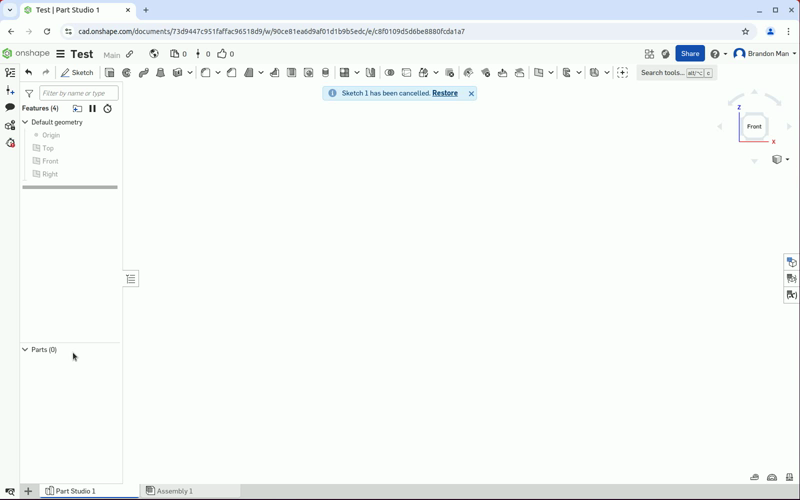
mouse_move(73, 352)
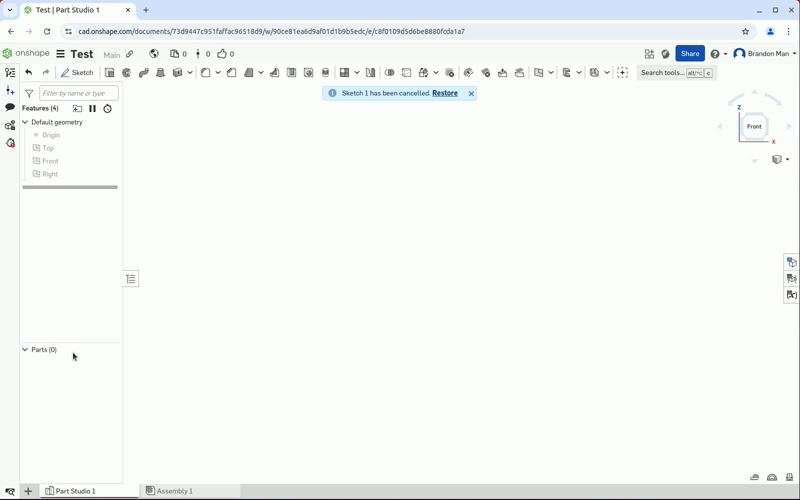
key(shift+y)
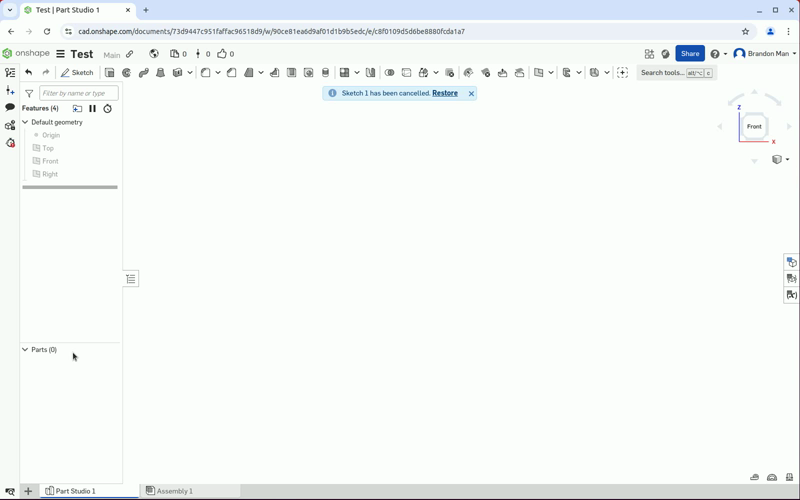
key(shift+s)
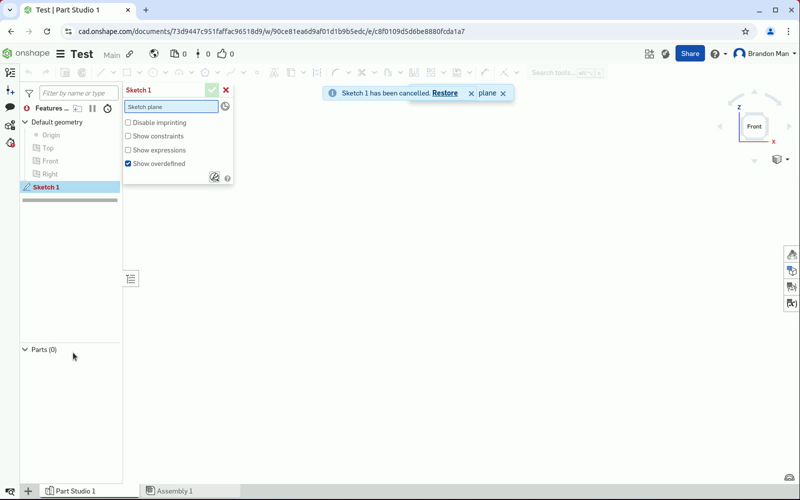
mouse_move(73, 163)
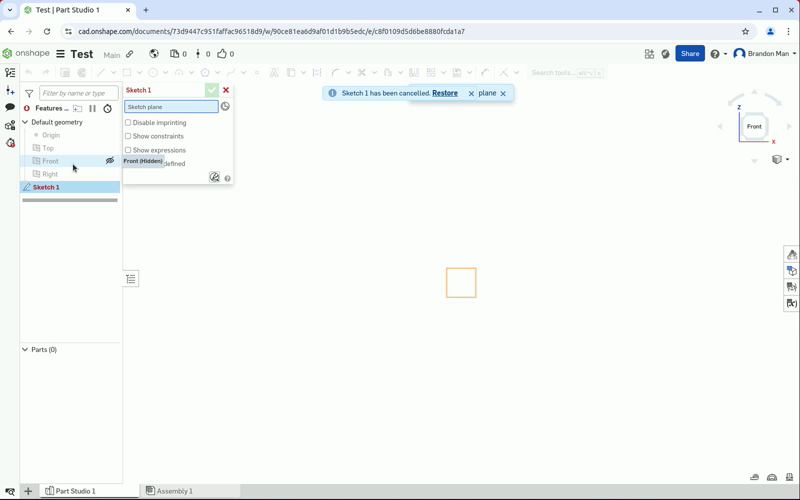
click(73, 163)
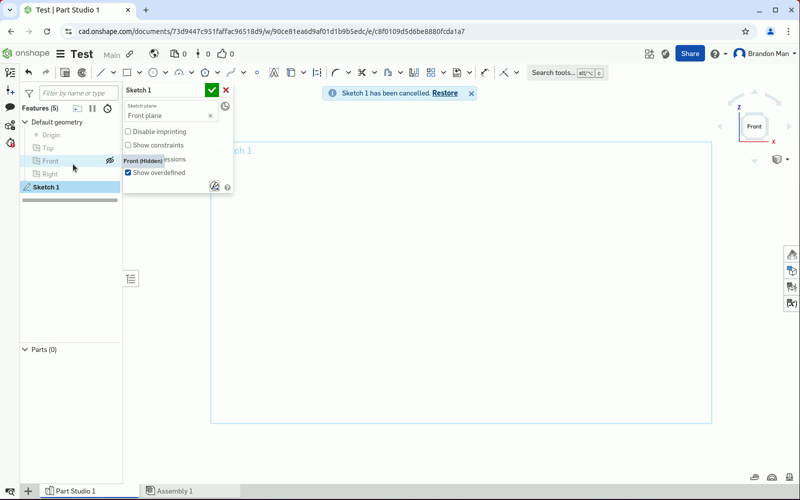
mouse_move(73, 352)
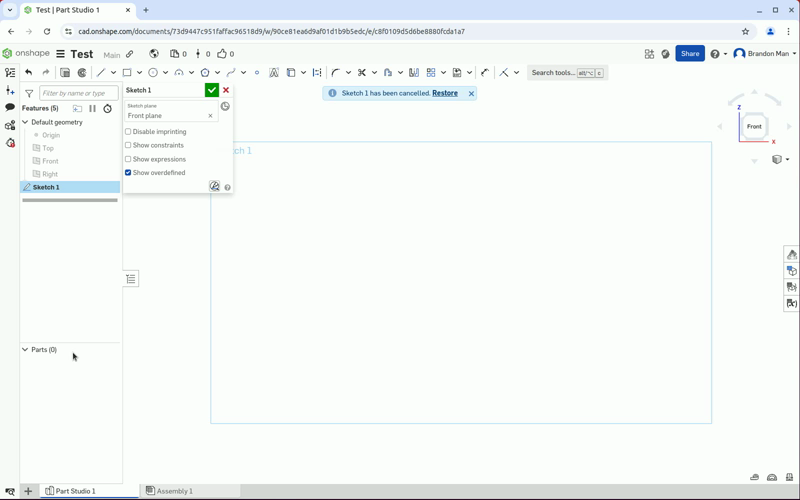
key(y)
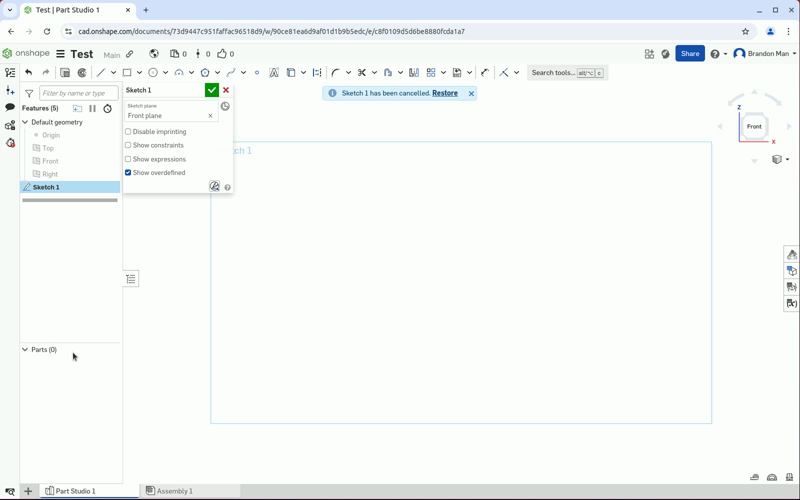
key(l)
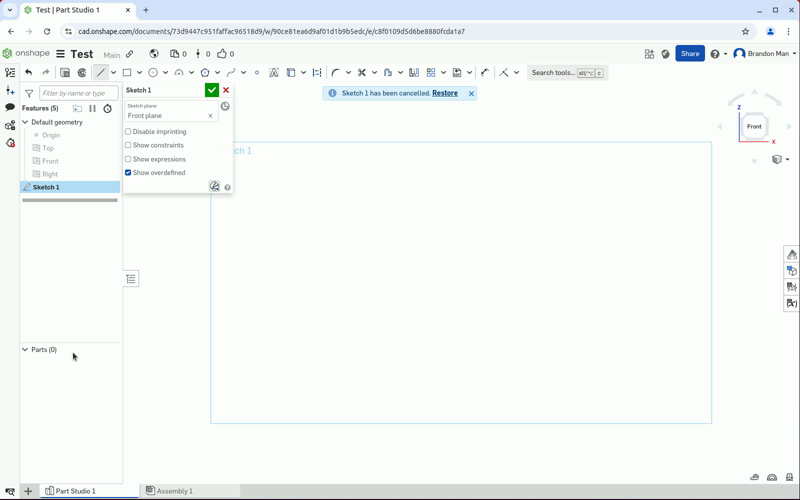
key_down(shift)
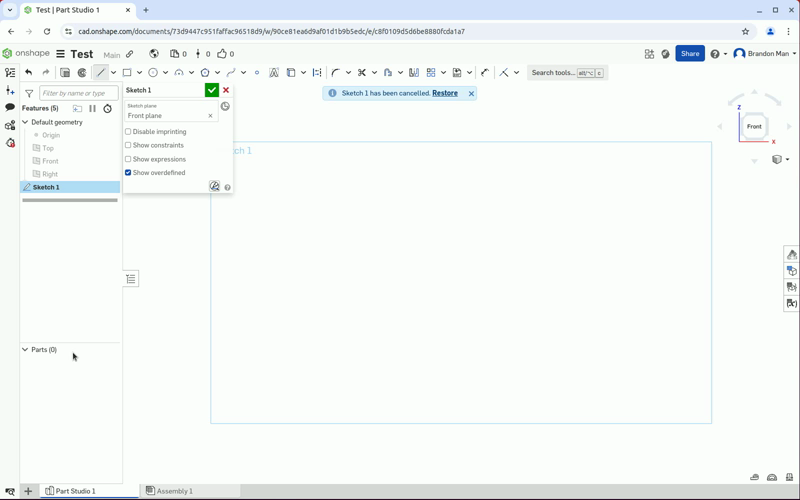
mouse_move(508, 282)
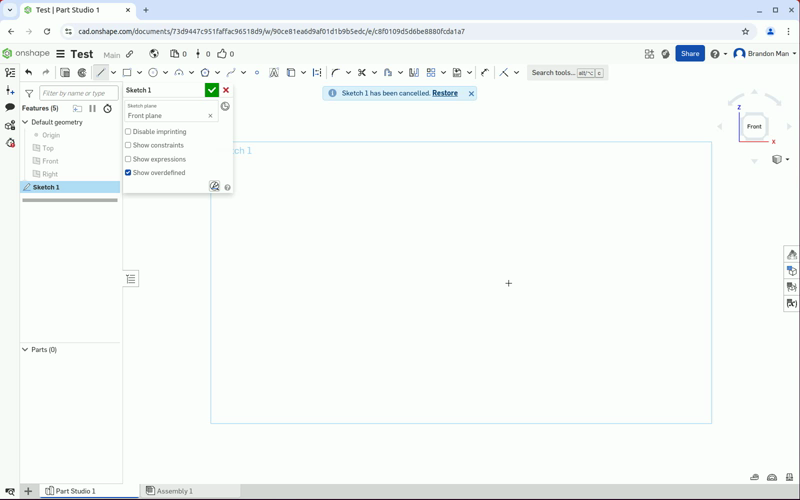
click(508, 282)
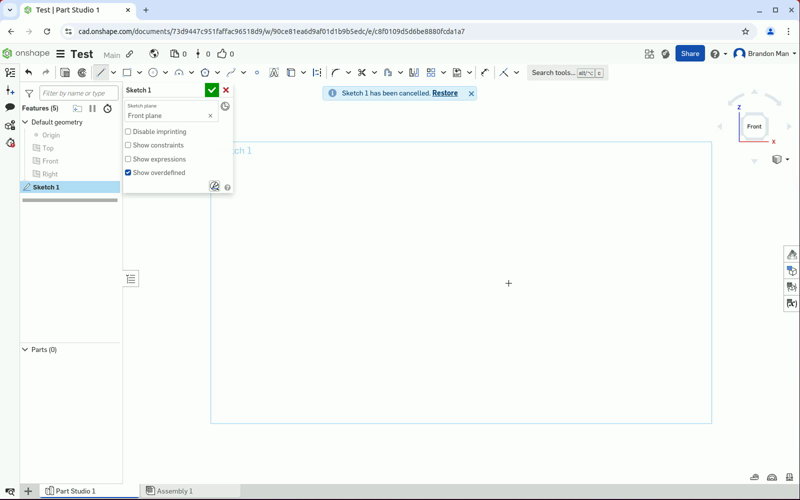
key_up(shift)
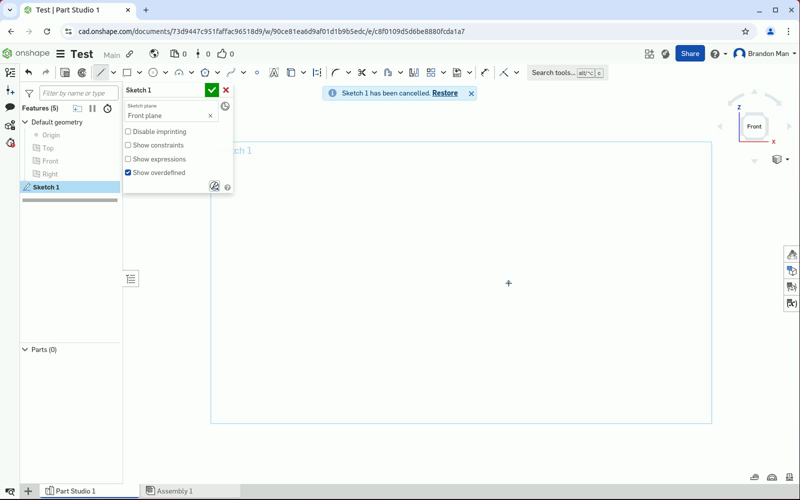
key_down(shift)
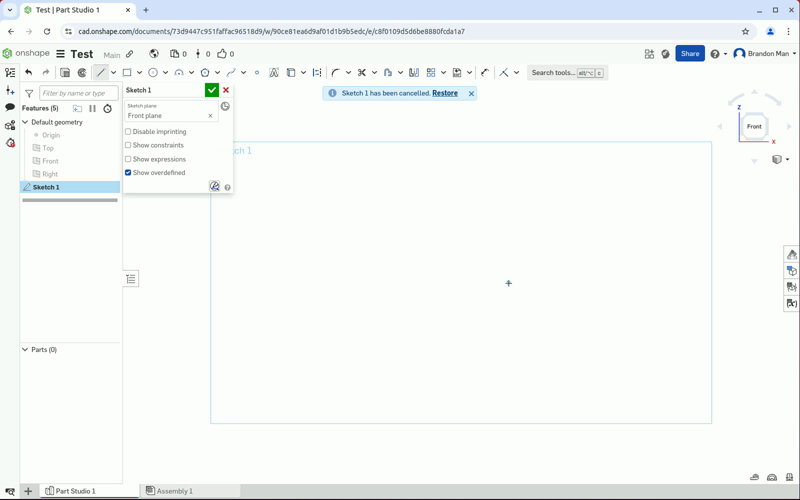
mouse_move(573, 282)
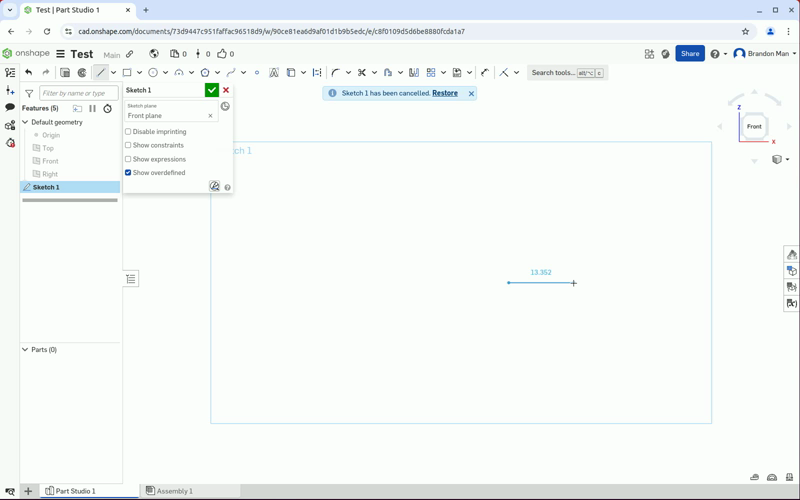
click(573, 282)
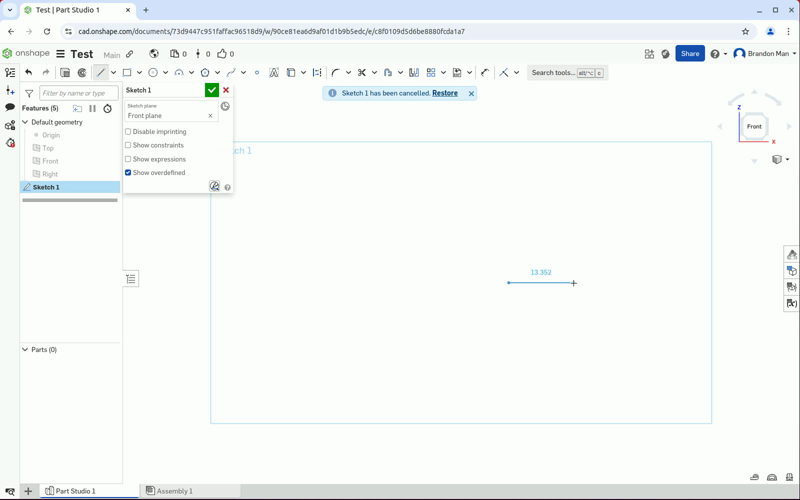
key_up(shift)
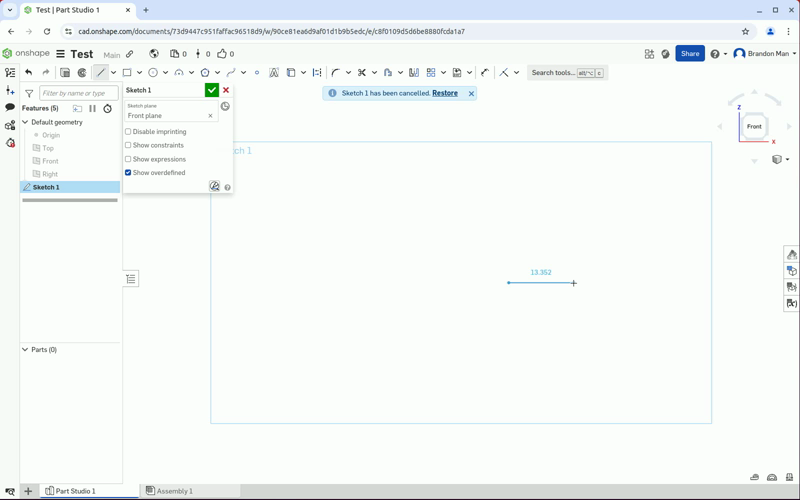
key_down(shift)
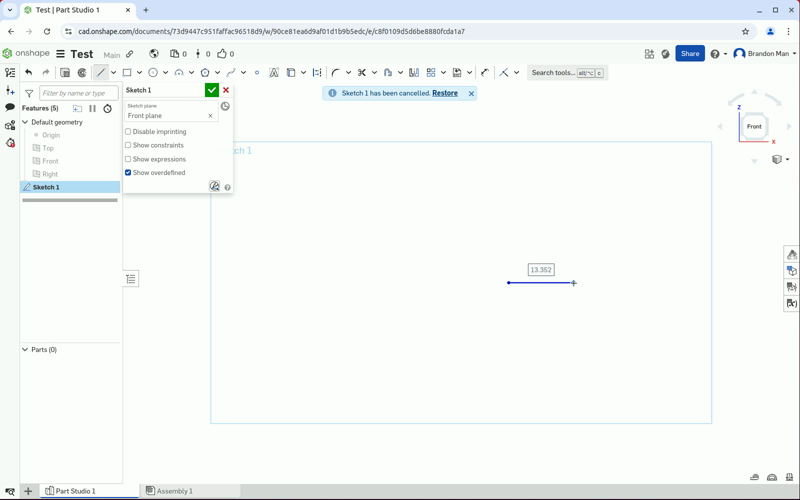
mouse_move(589, 282)
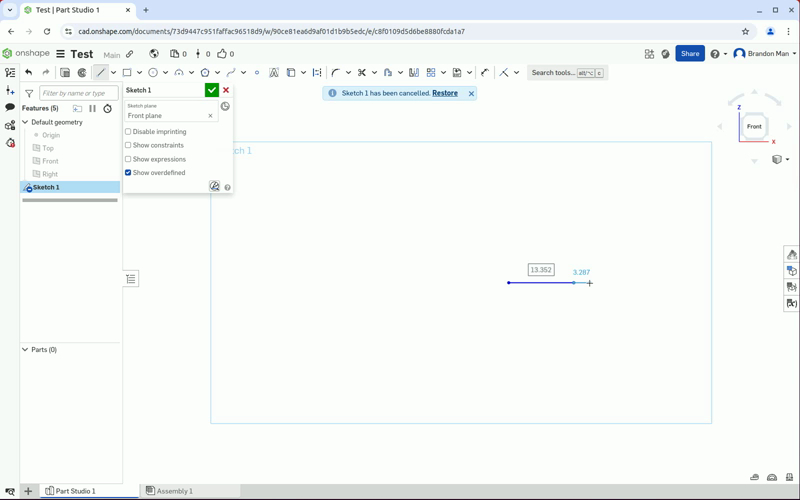
mouse_move(573, 276)
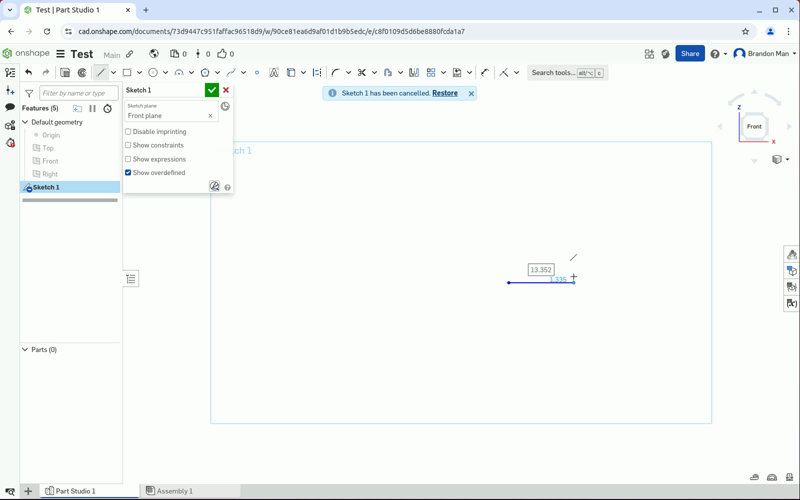
scroll(6)
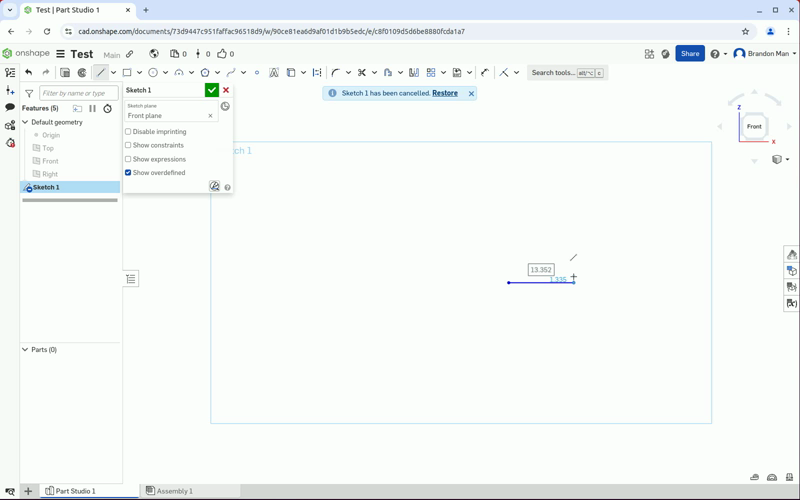
scroll(6)
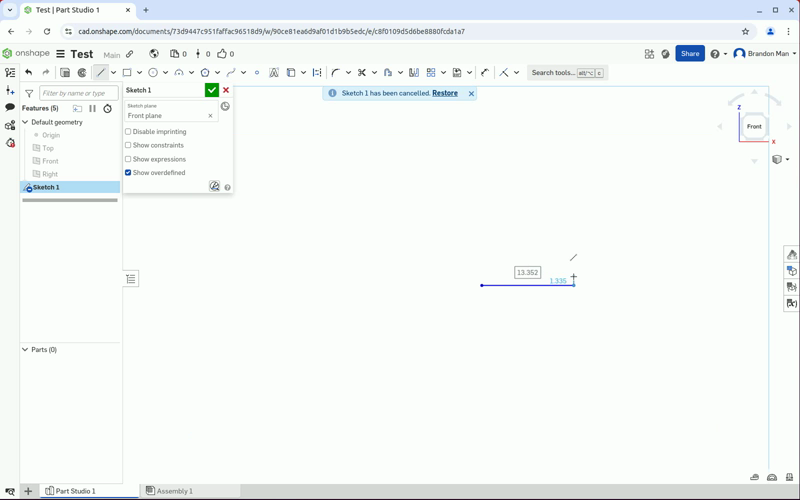
scroll(6)
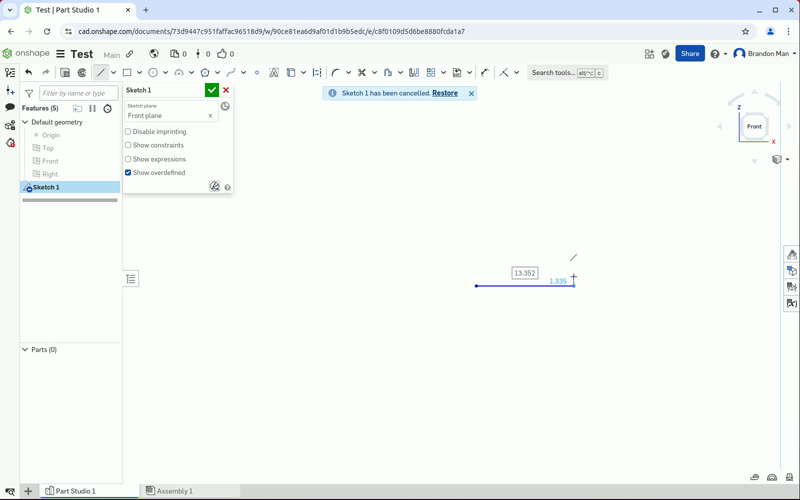
scroll(6)
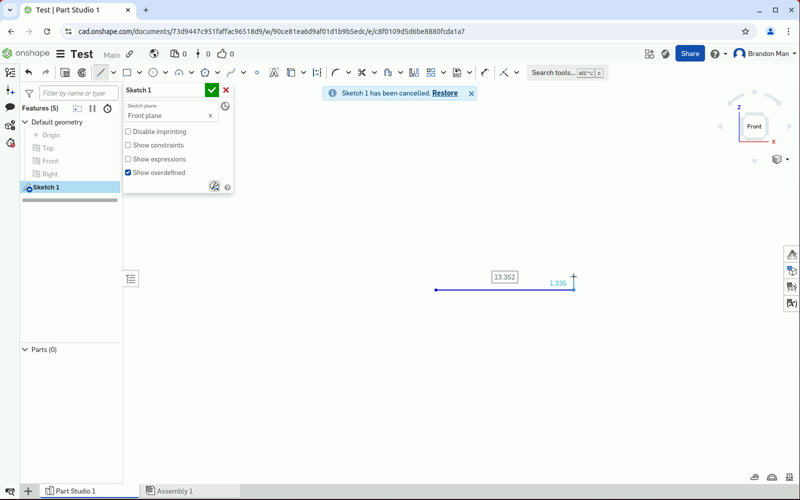
scroll(6)
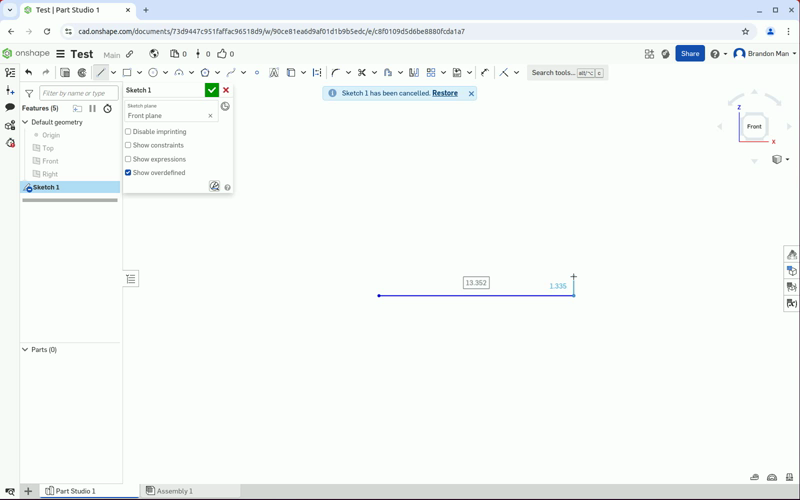
scroll(6)
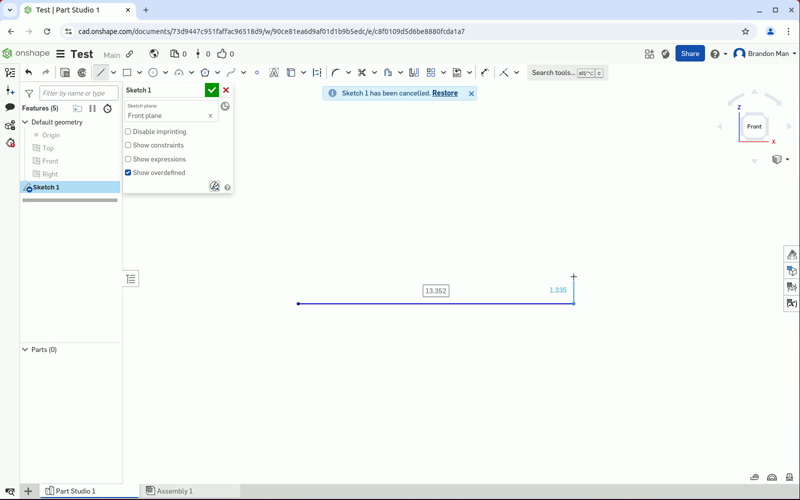
scroll(6)
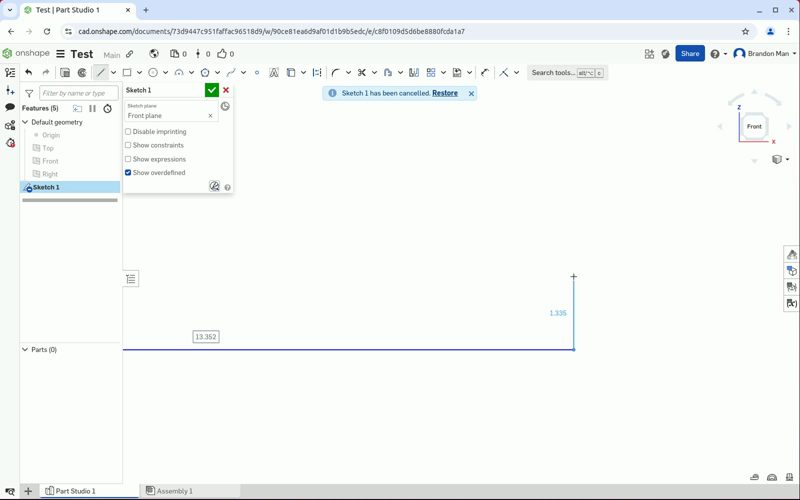
click(573, 276)
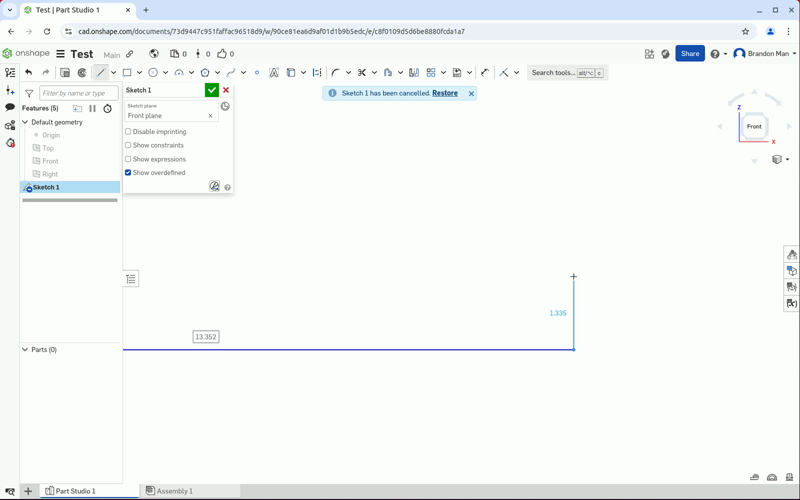
scroll(-6)
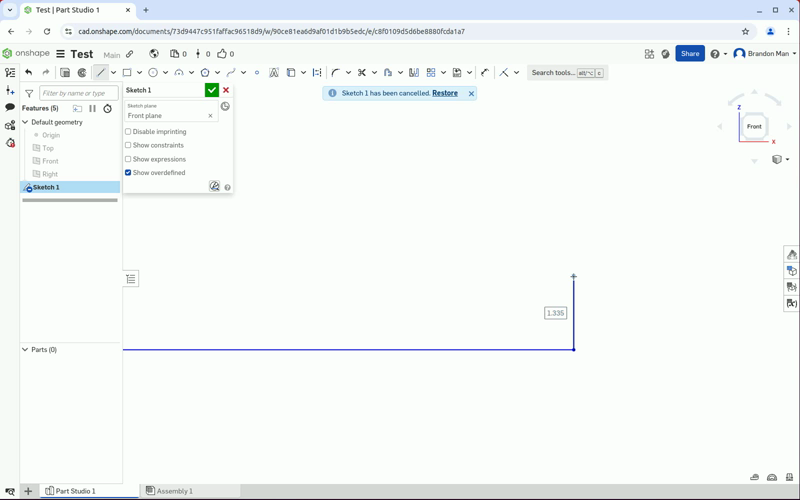
scroll(-6)
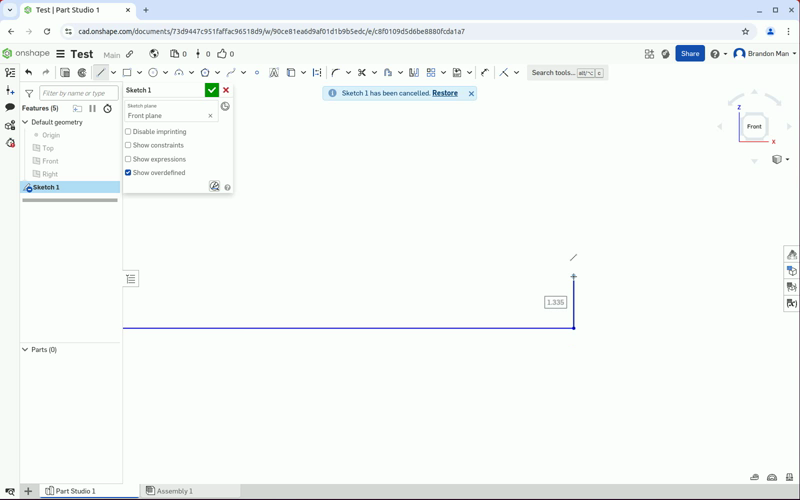
scroll(-6)
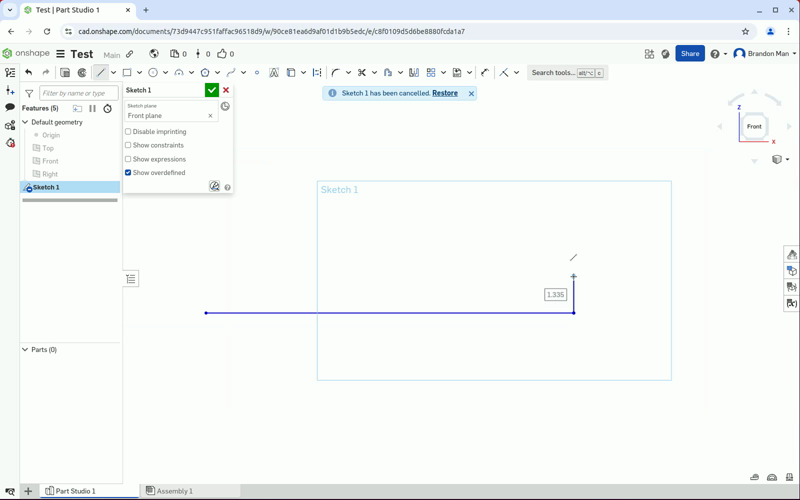
scroll(-6)
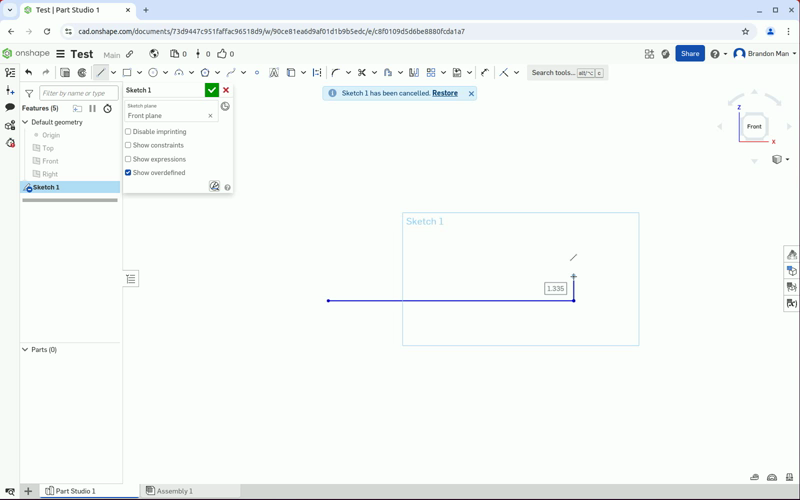
scroll(-6)
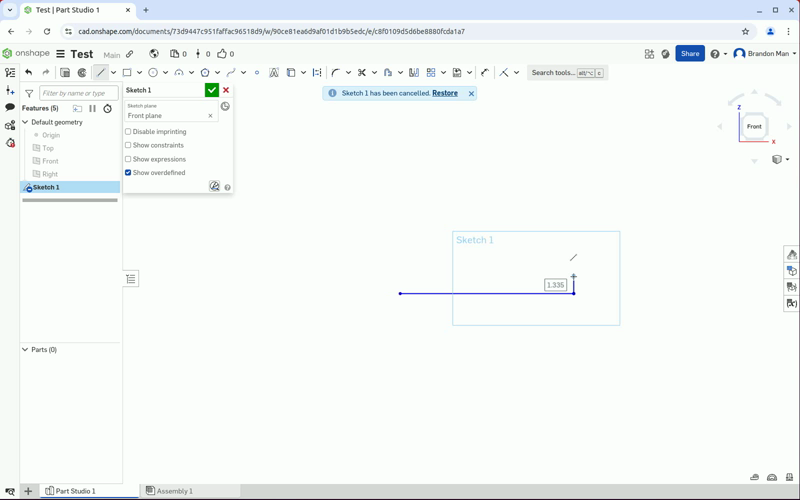
scroll(-6)
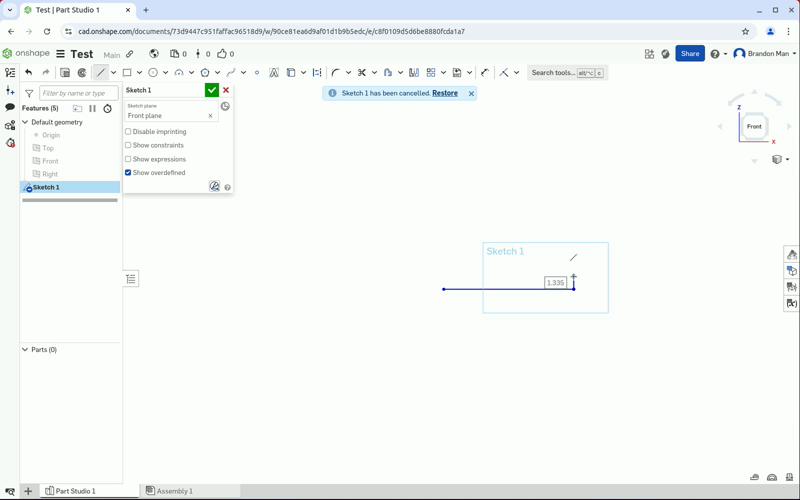
scroll(-6)
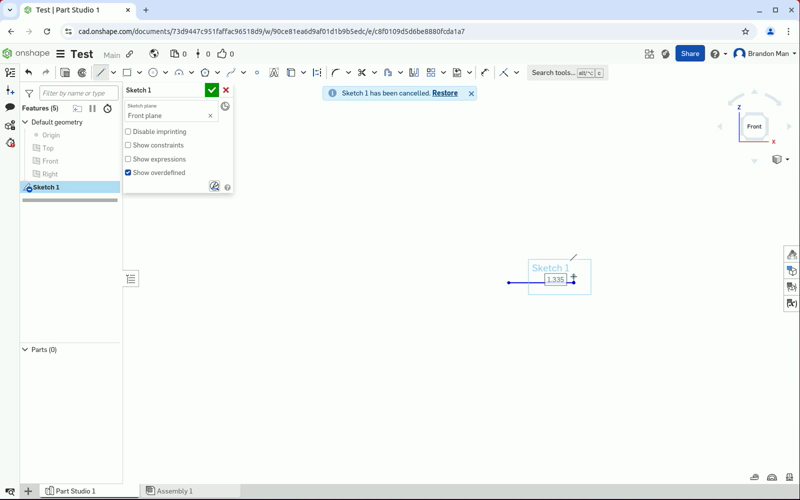
key_up(shift)
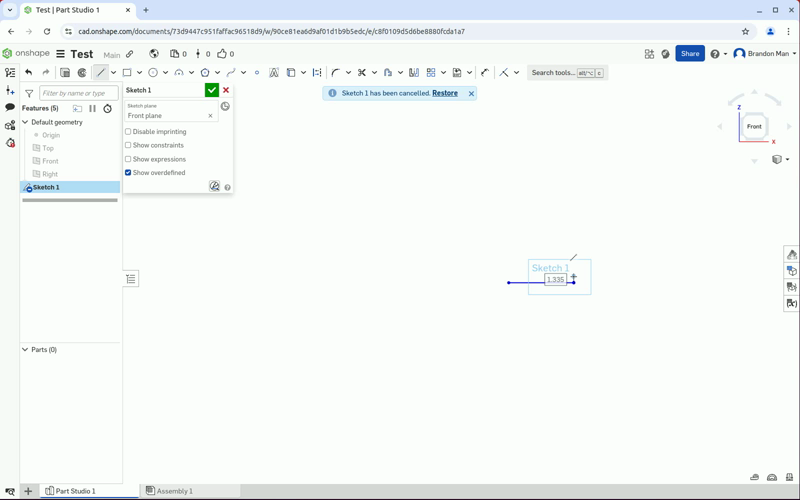
key_down(shift)
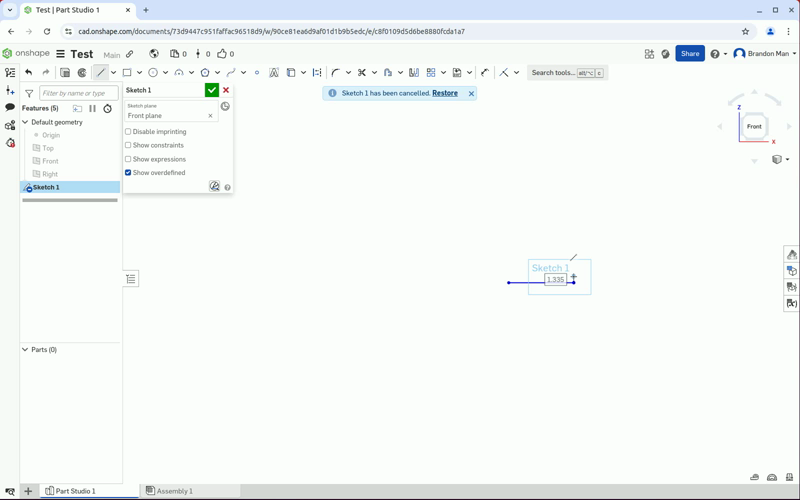
mouse_move(508, 276)
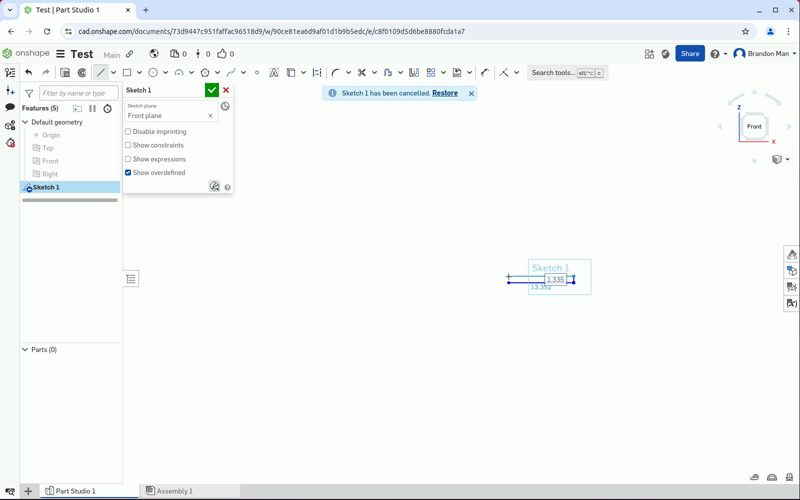
click(508, 276)
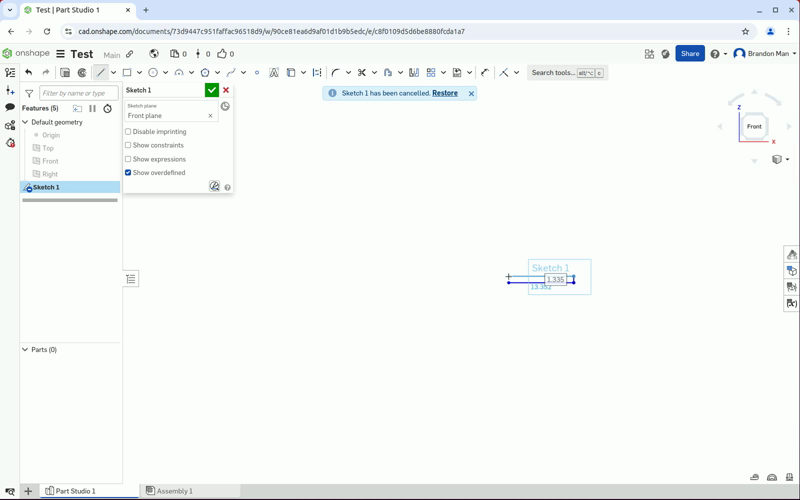
key_up(shift)
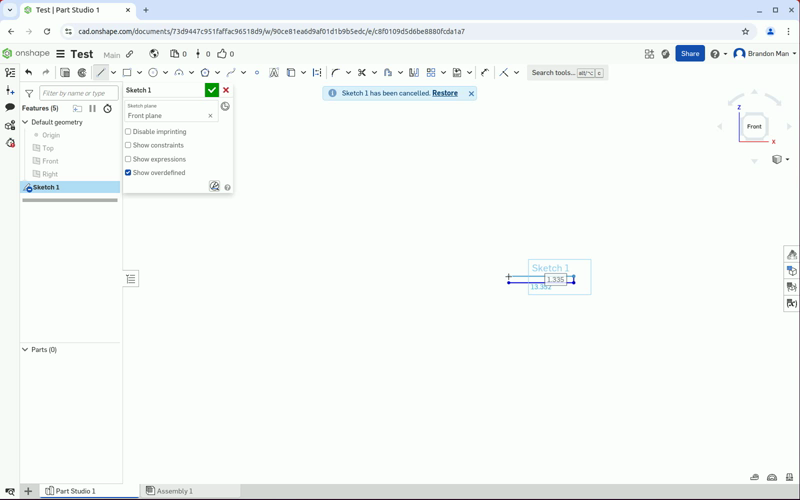
mouse_move(538, 276)
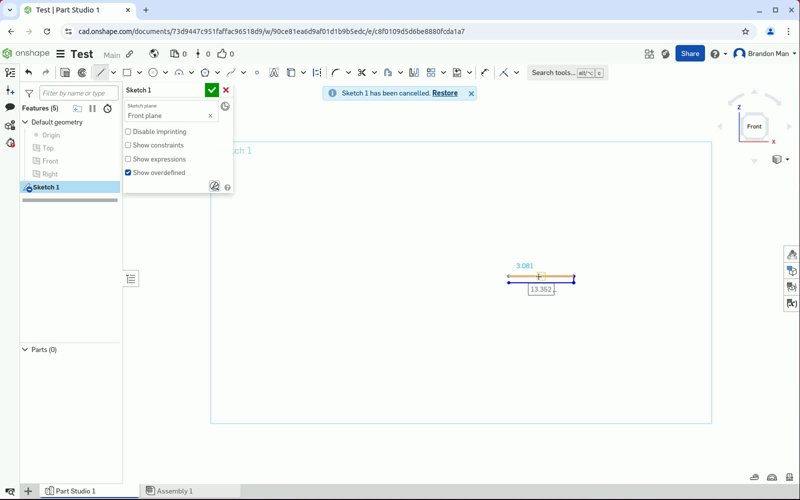
key_down(shift)
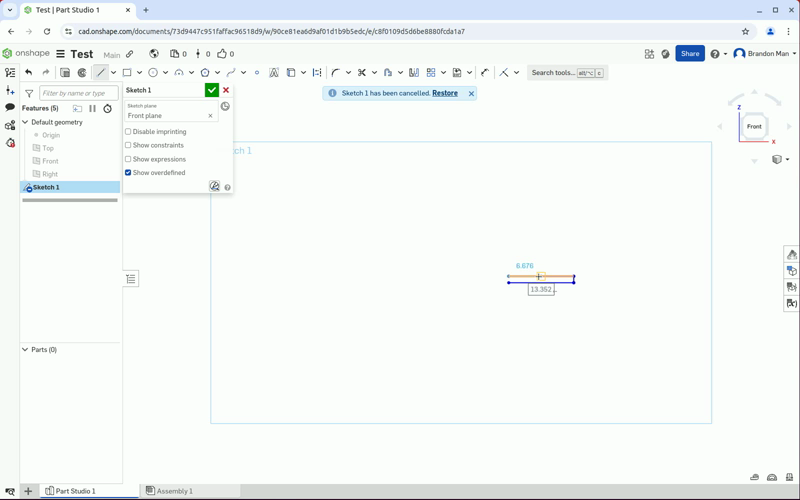
mouse_move(508, 282)
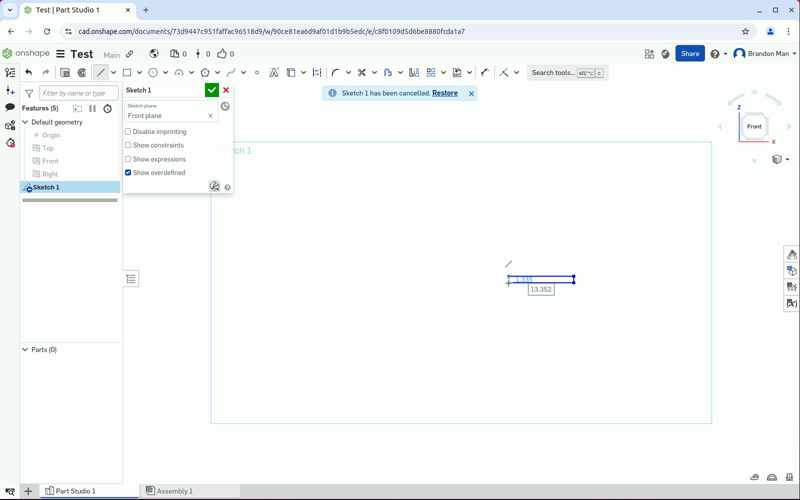
scroll(6)
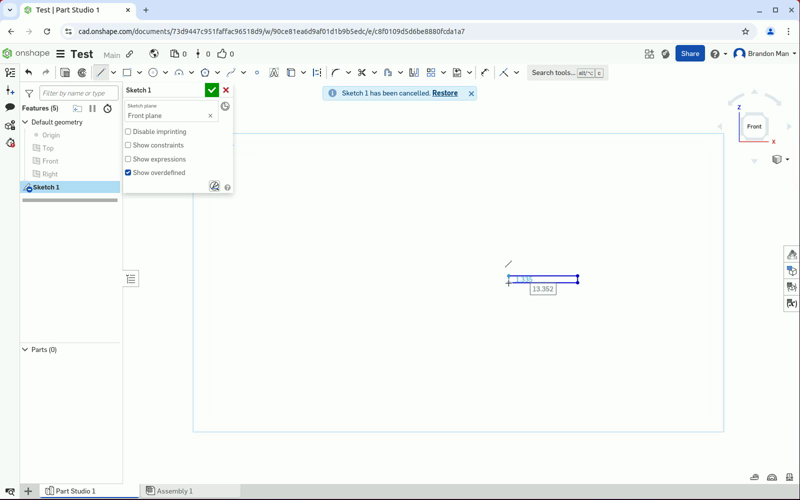
scroll(6)
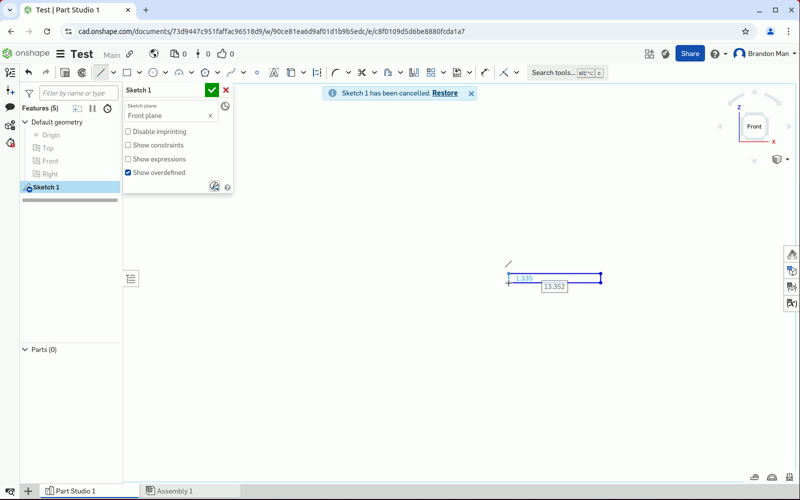
scroll(6)
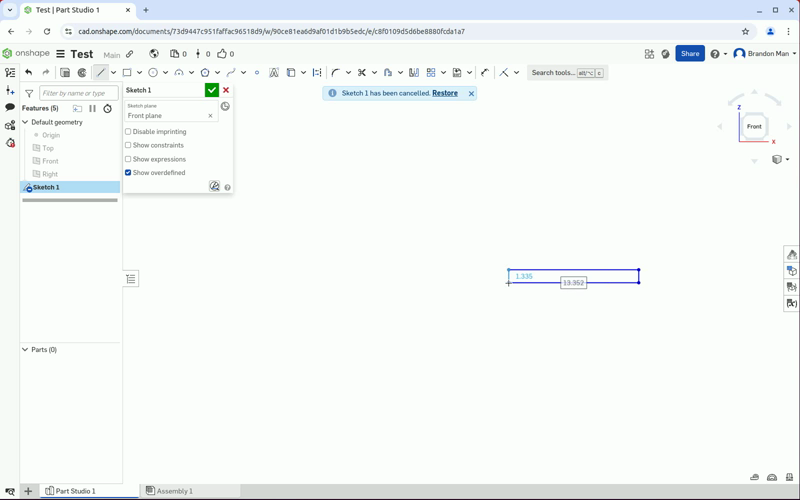
scroll(6)
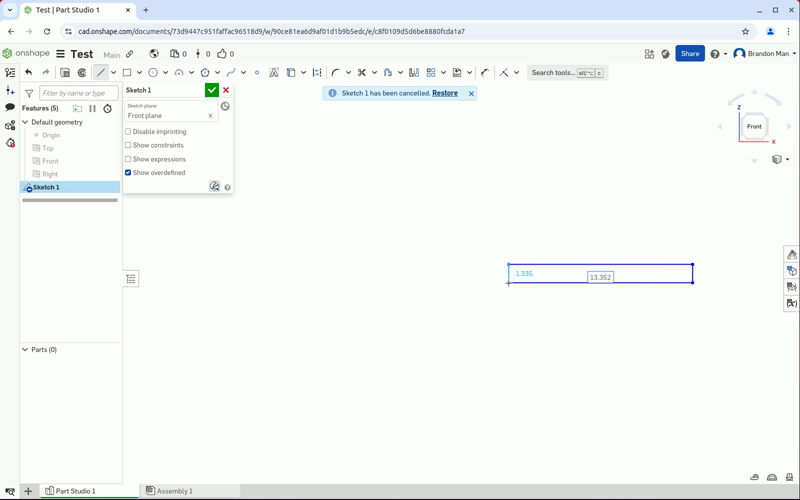
scroll(6)
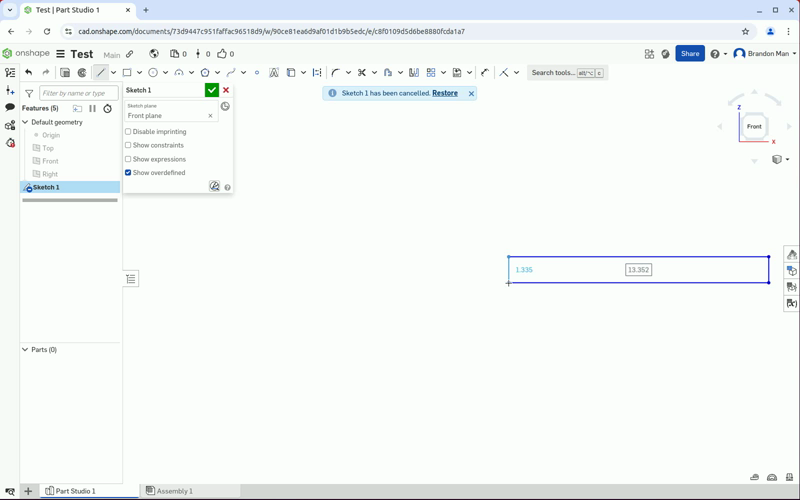
scroll(6)
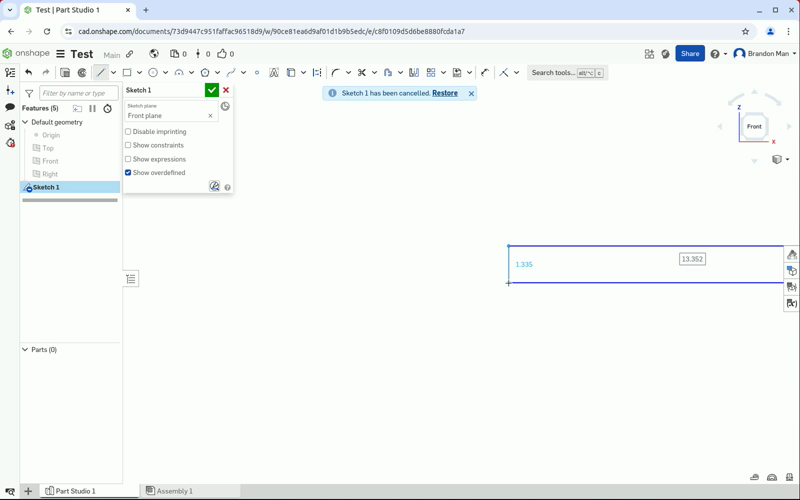
scroll(6)
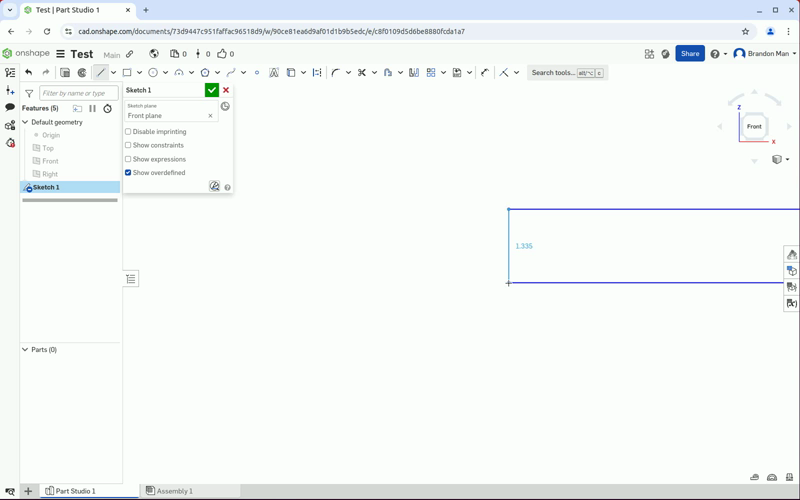
key_up(shift)
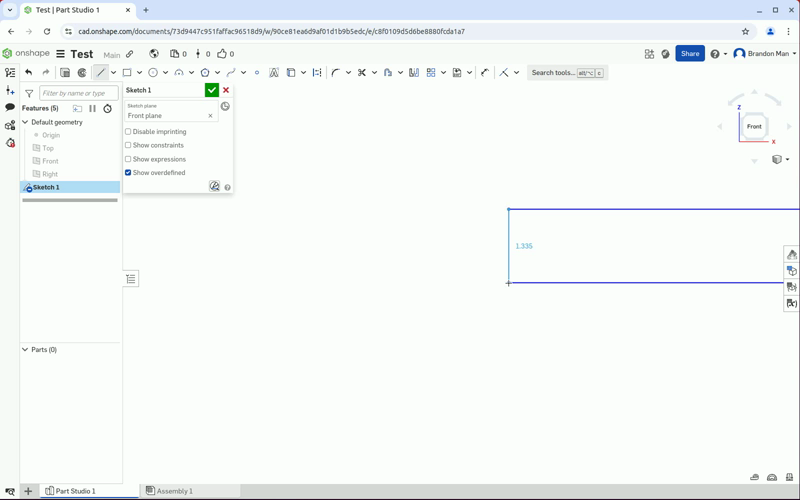
click(508, 282)
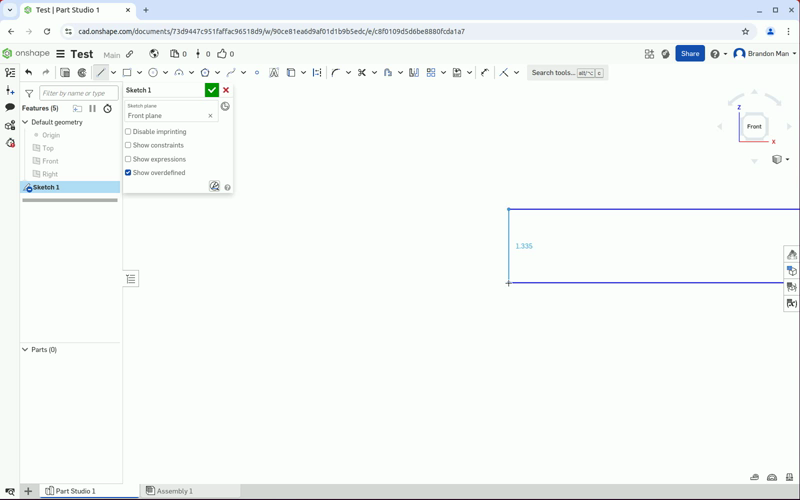
scroll(-6)
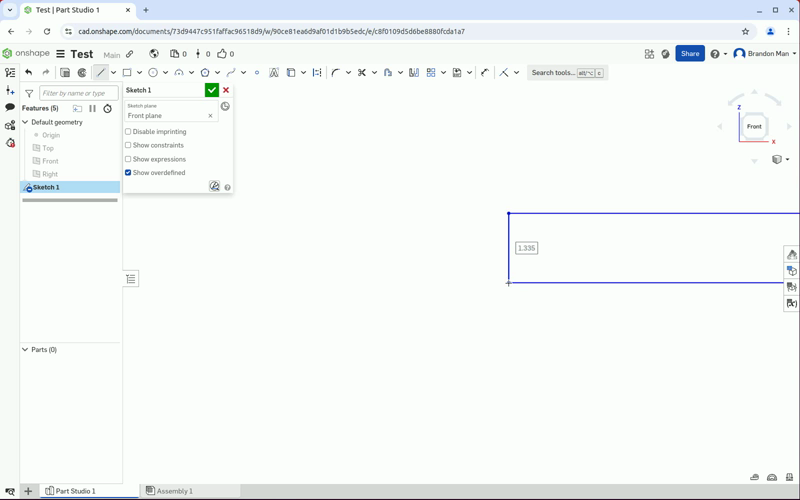
scroll(-6)
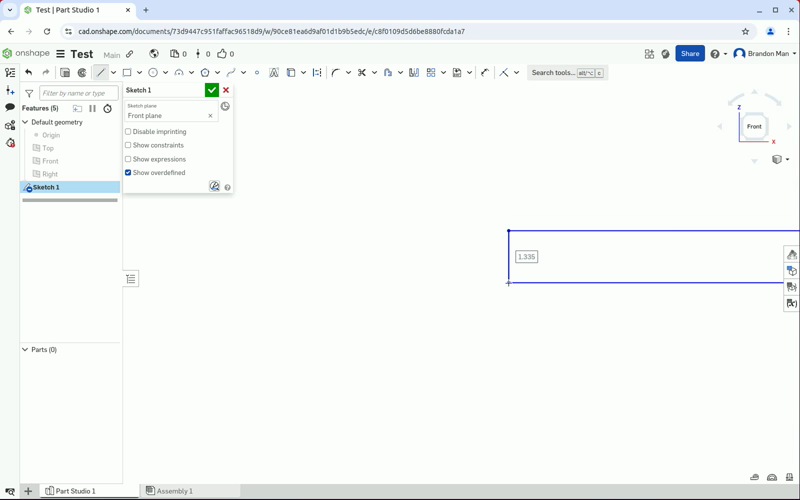
scroll(-6)
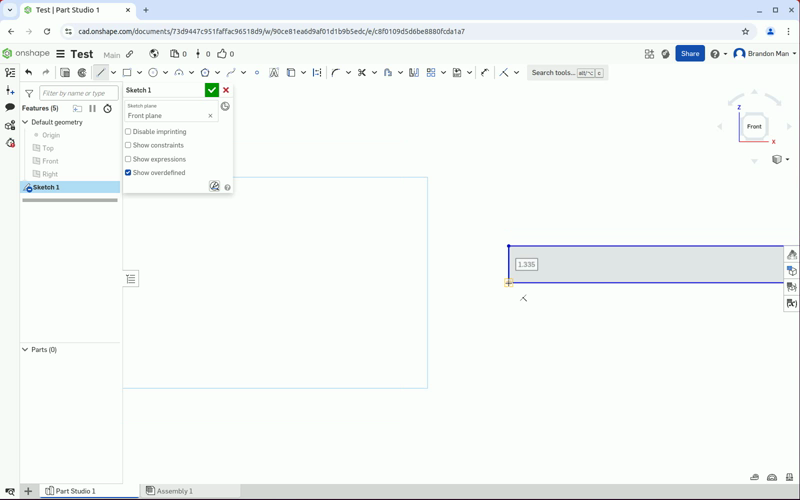
scroll(-6)
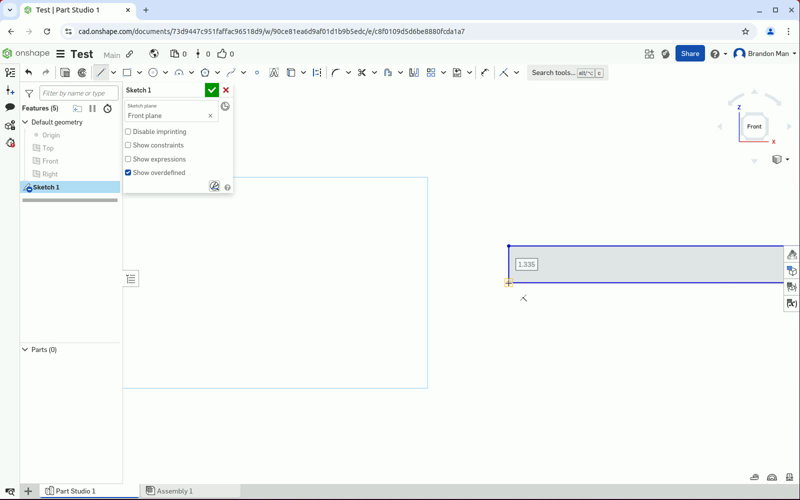
scroll(-6)
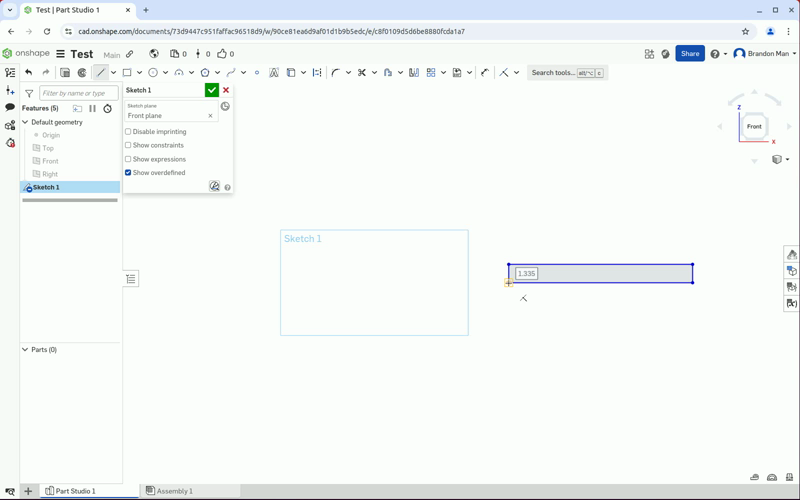
scroll(-6)
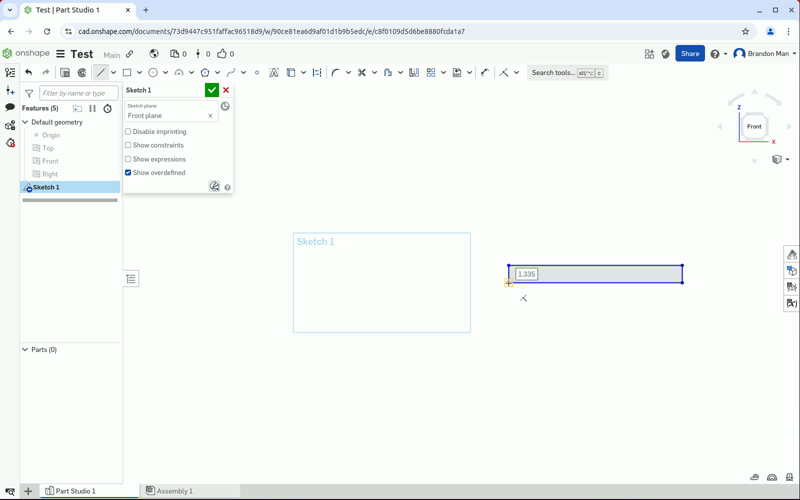
scroll(-6)
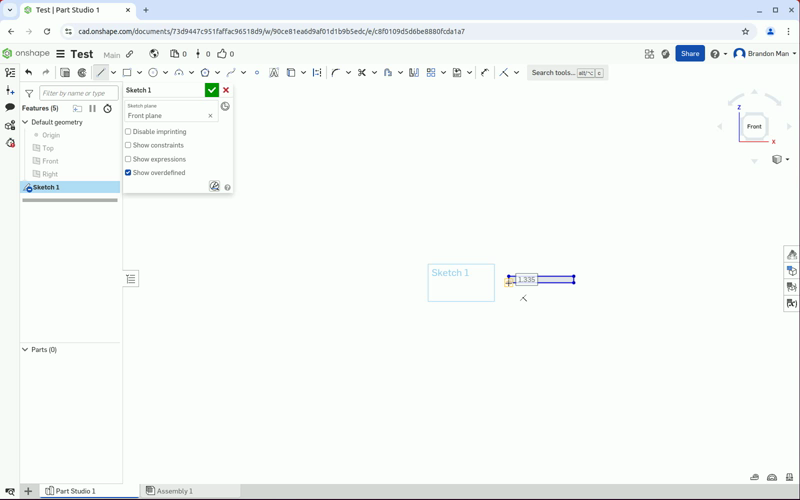
key(esc)
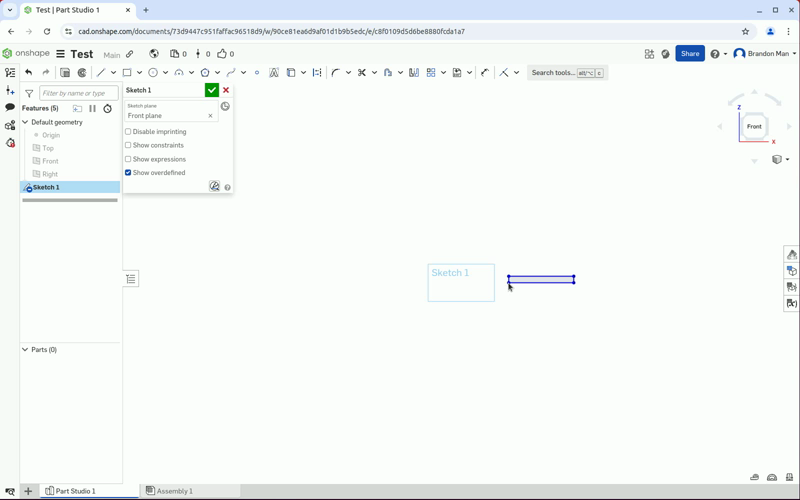
mouse_move(550, 279)
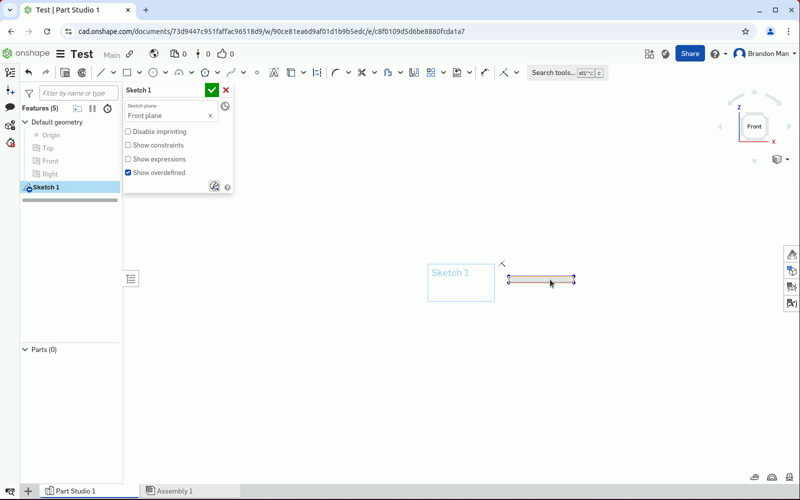
scroll(6)
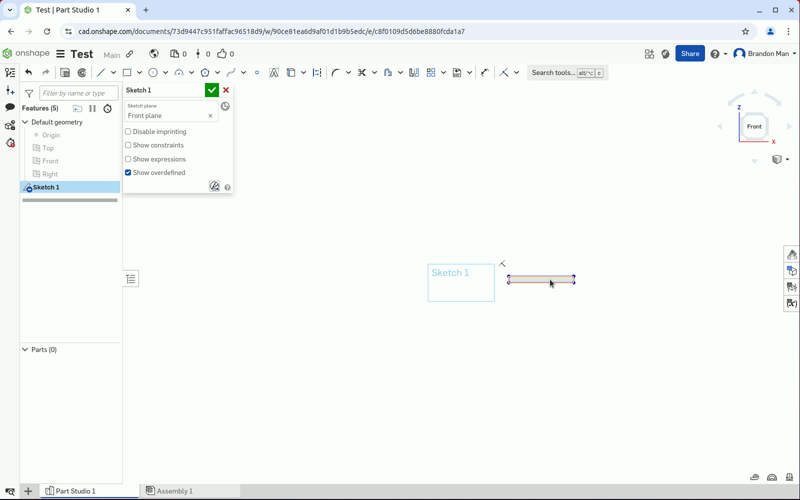
scroll(6)
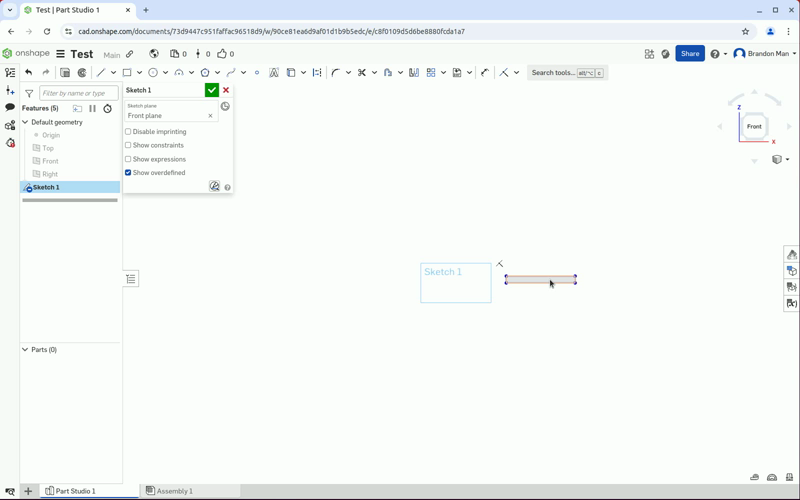
scroll(6)
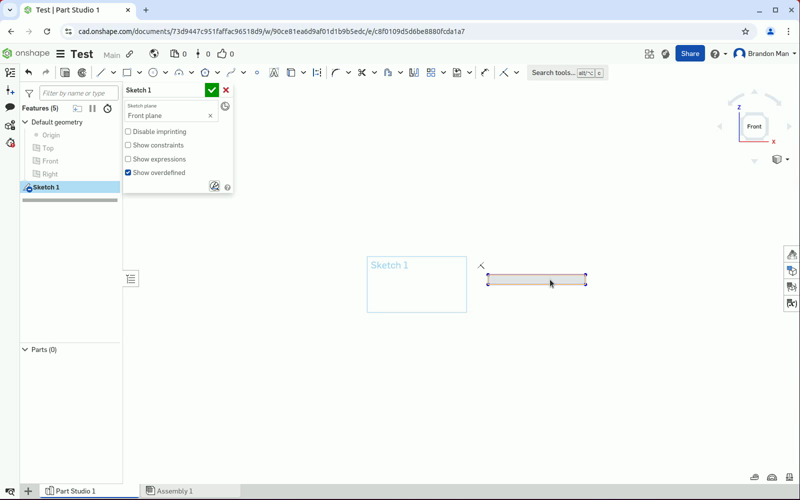
scroll(6)
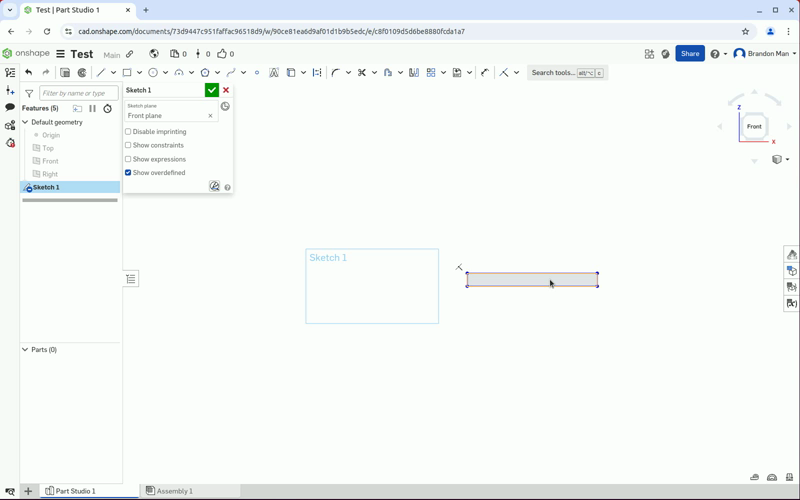
scroll(6)
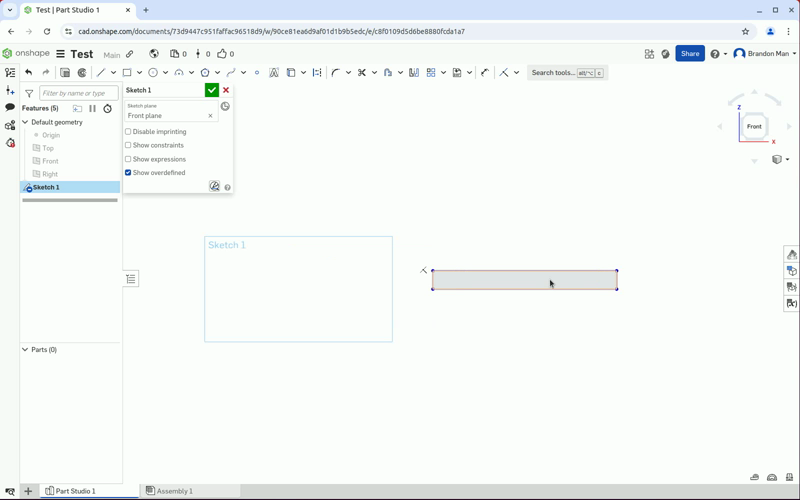
scroll(6)
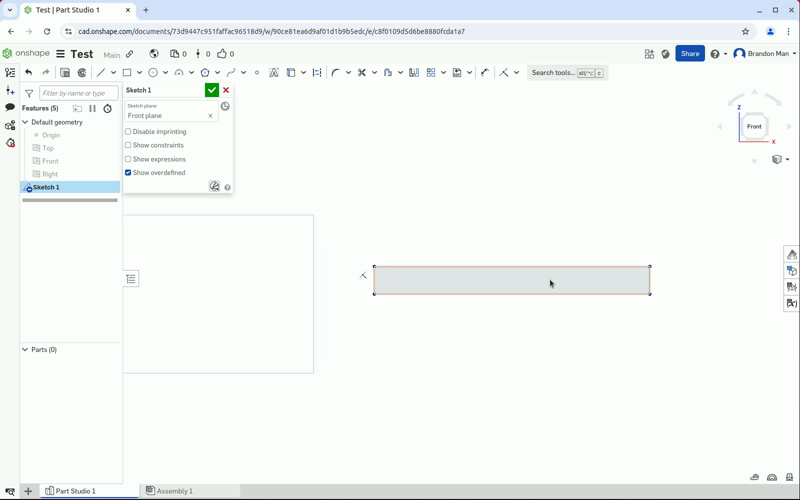
scroll(6)
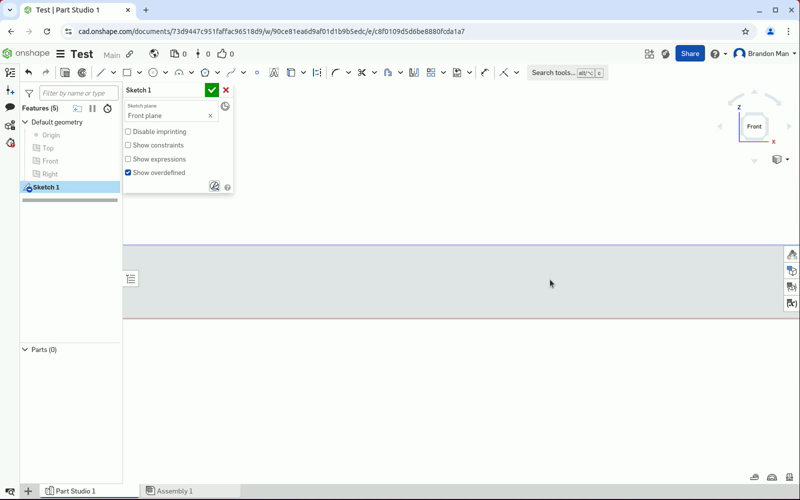
click(550, 279)
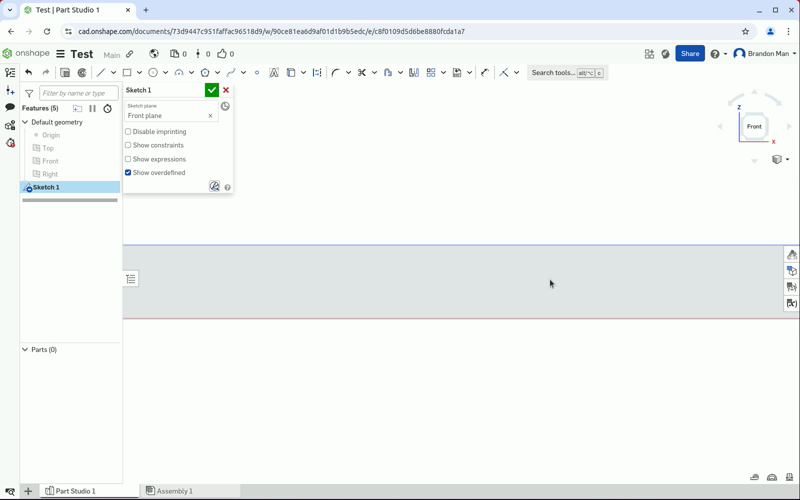
scroll(-6)
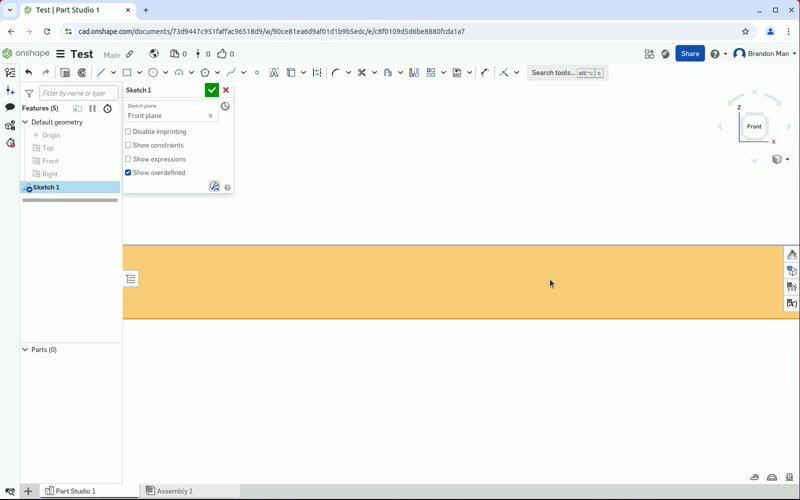
scroll(-6)
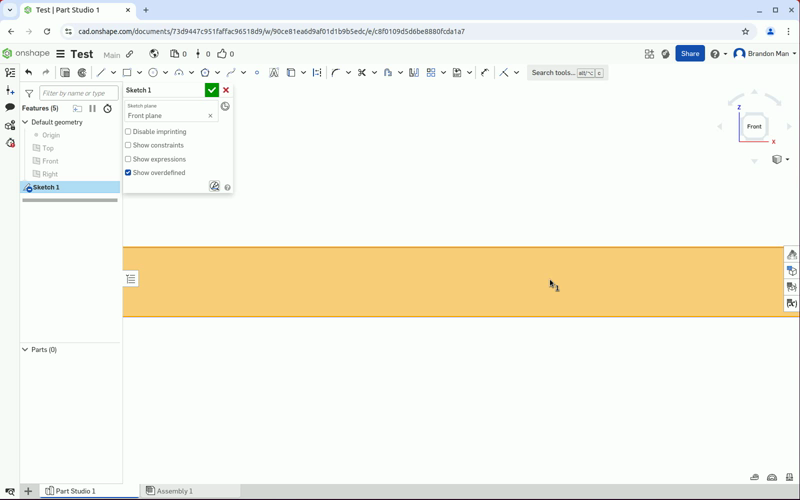
scroll(-6)
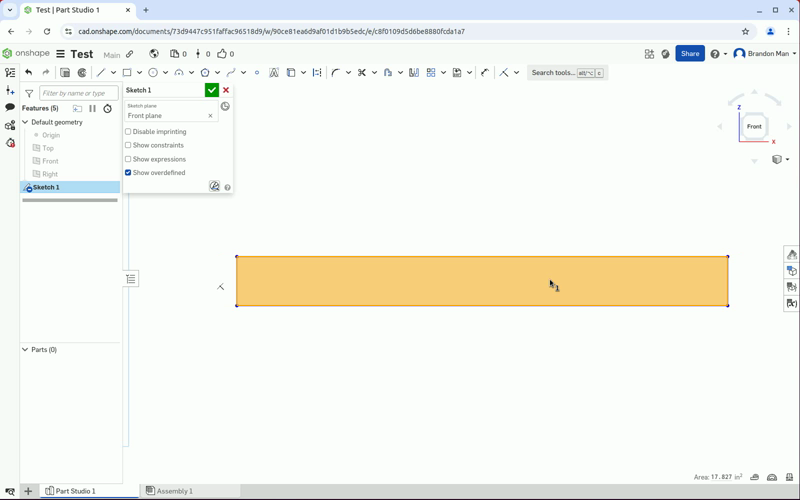
scroll(-6)
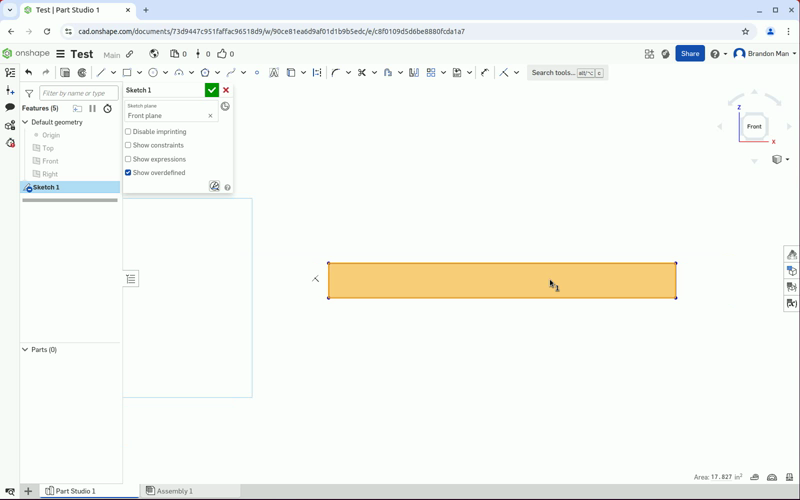
scroll(-6)
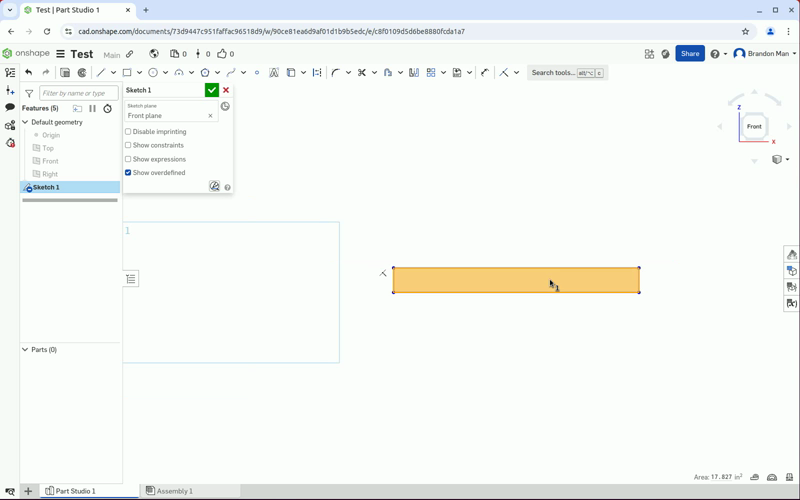
scroll(-6)
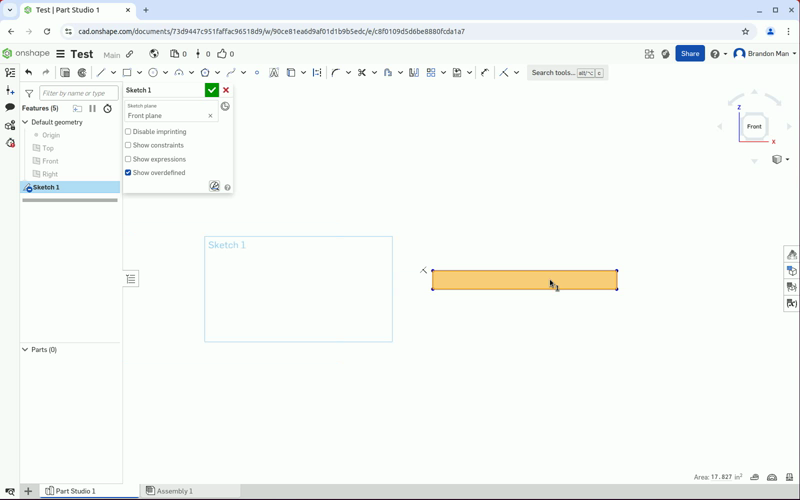
scroll(-6)
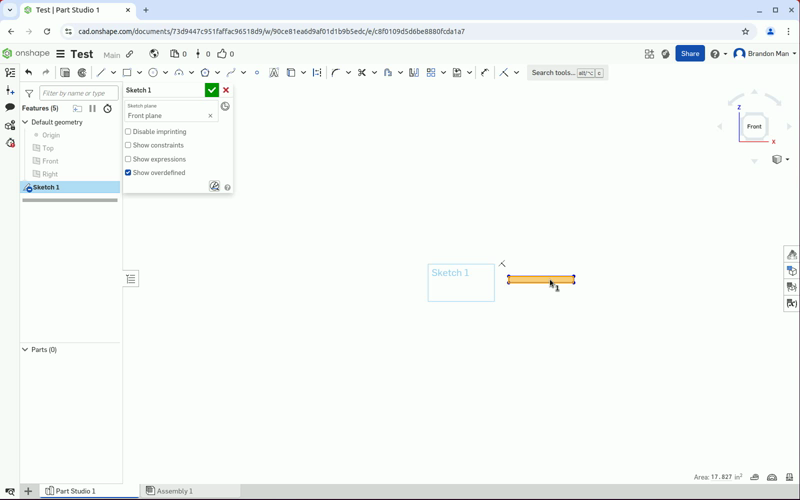
mouse_move(73, 352)
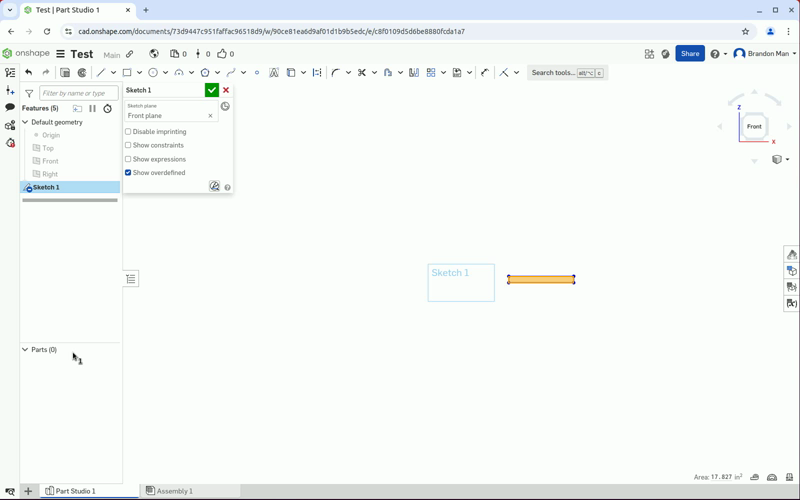
key(shift+y)
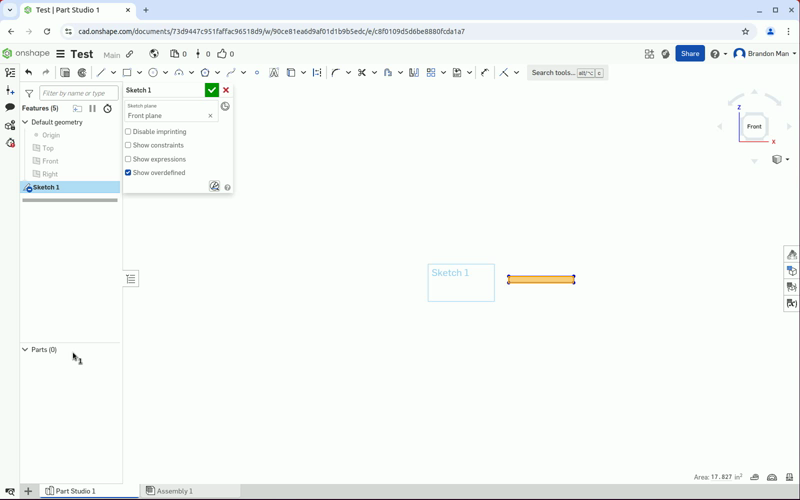
key(shift+e)
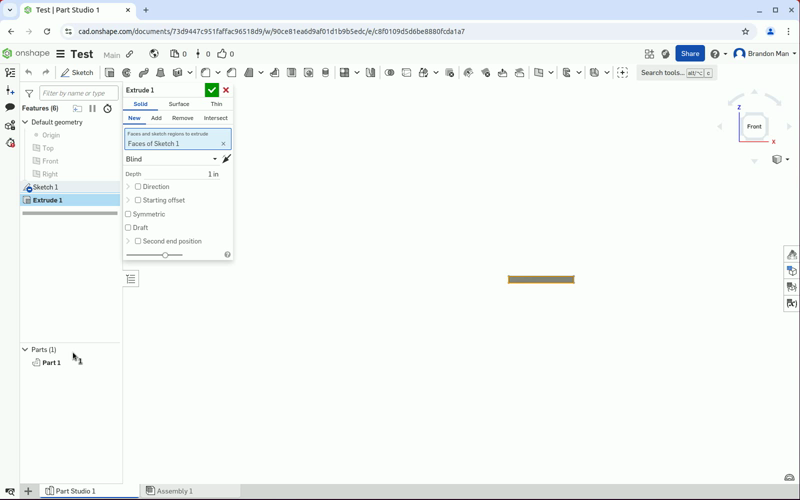
mouse_move(143, 106)
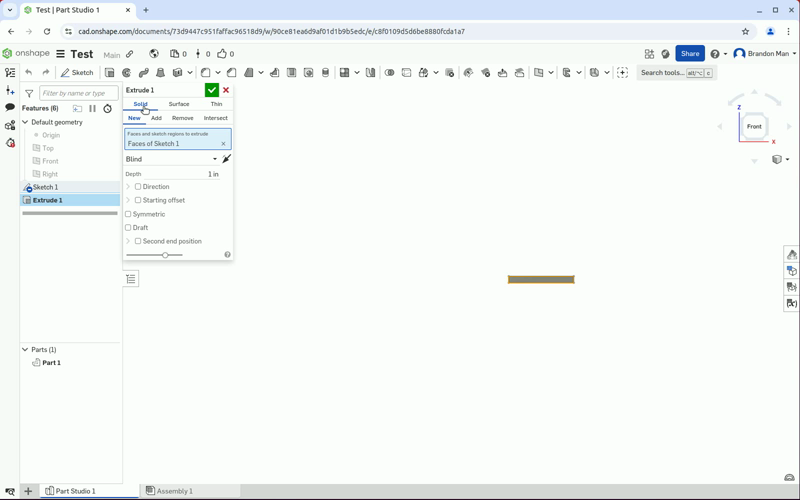
click(143, 106)
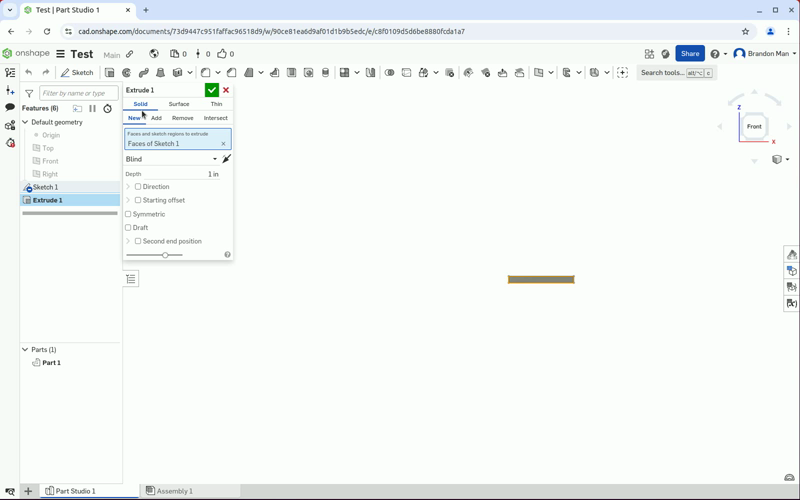
mouse_move(137, 120)
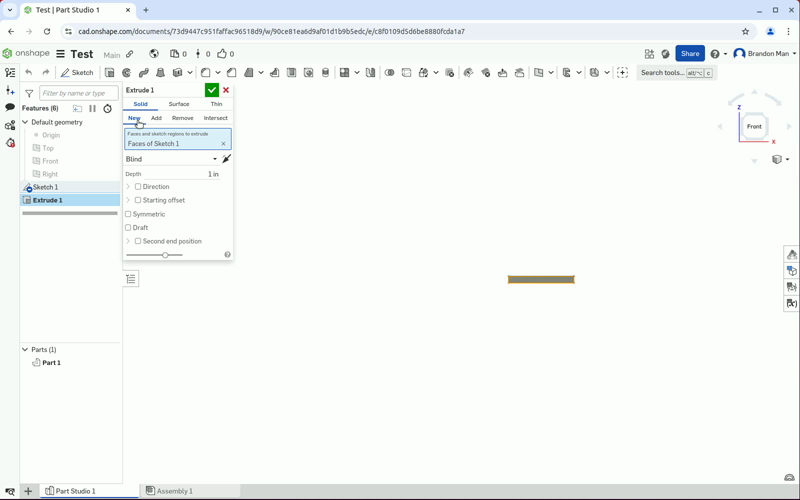
click(137, 120)
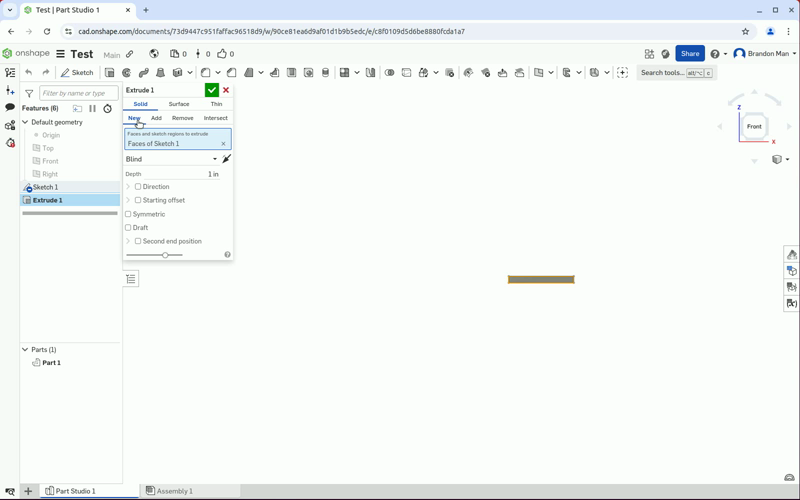
key(tab, 4)
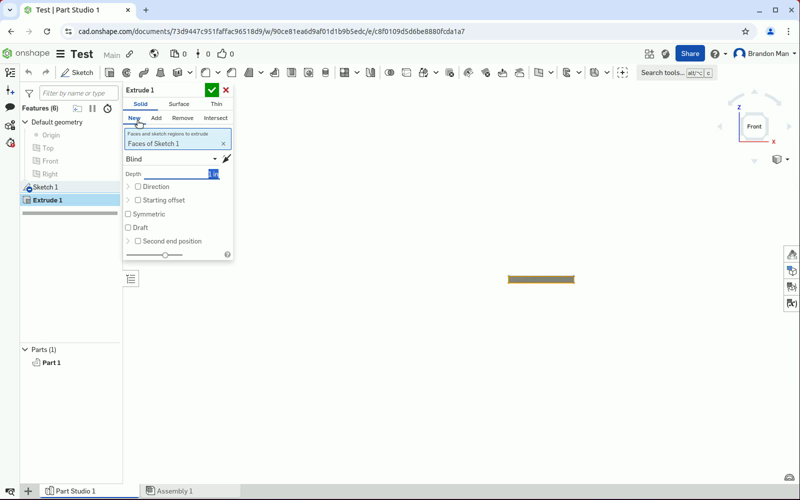
text(15.405)
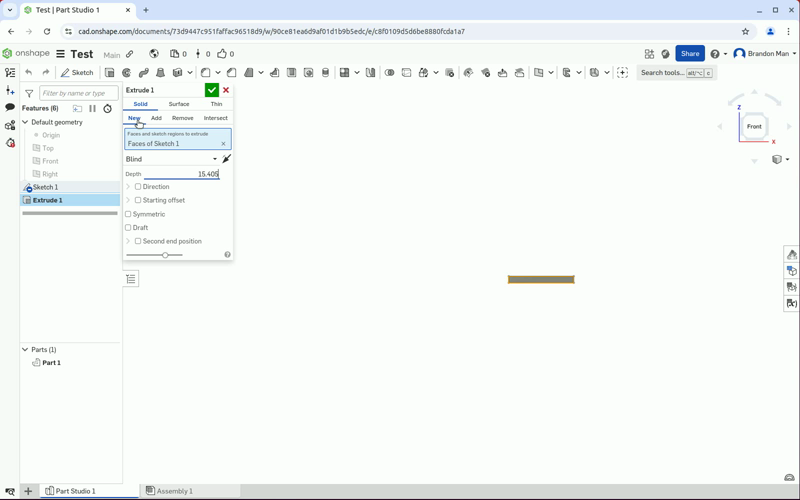
key(enter)
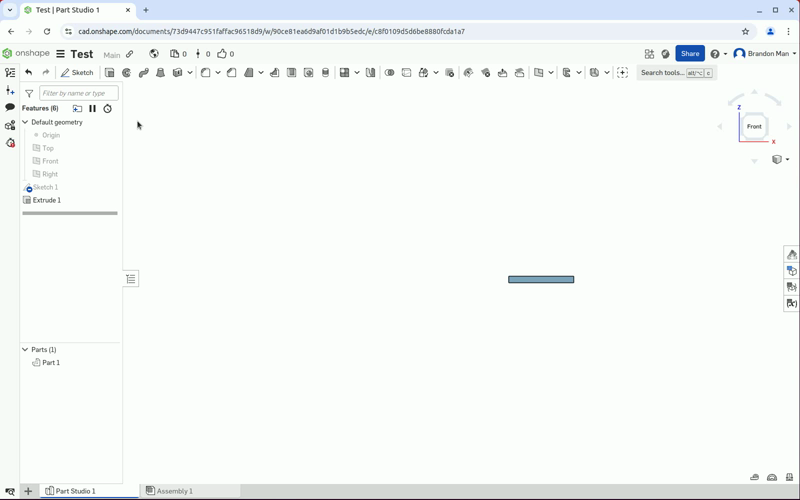
key(shift+h)
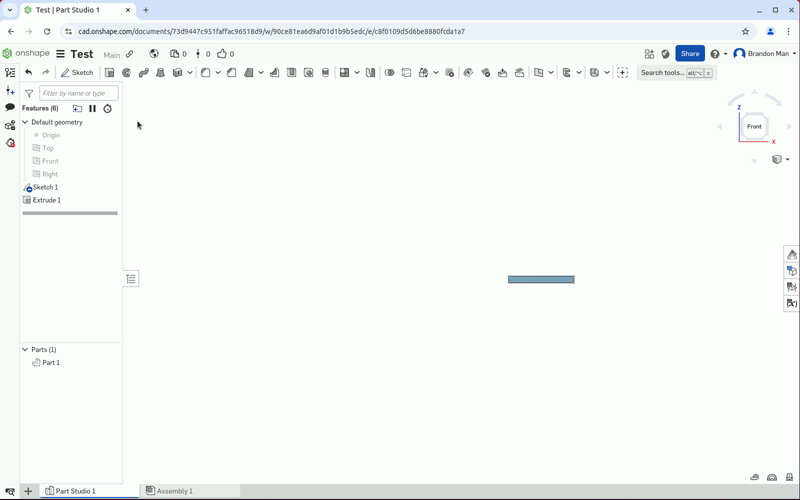
key(shift+h)
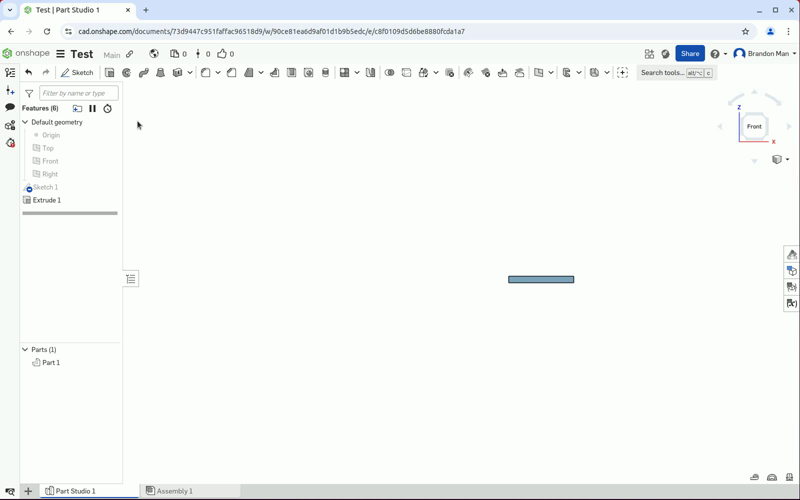
mouse_move(73, 189)
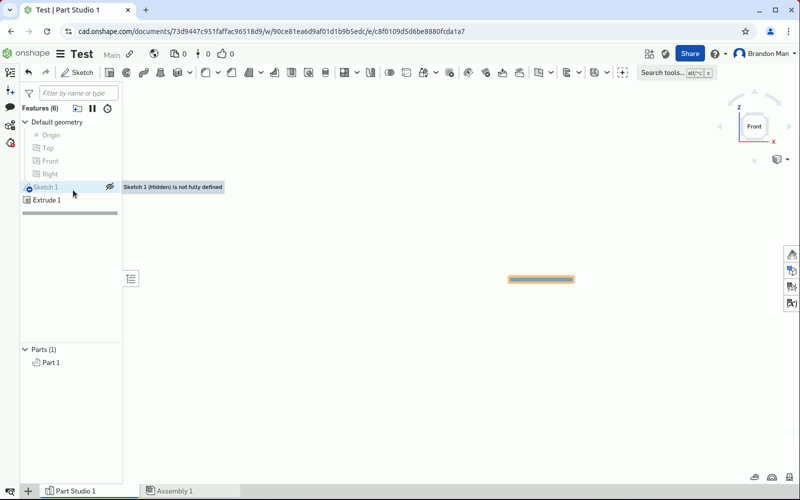
click(73, 189)
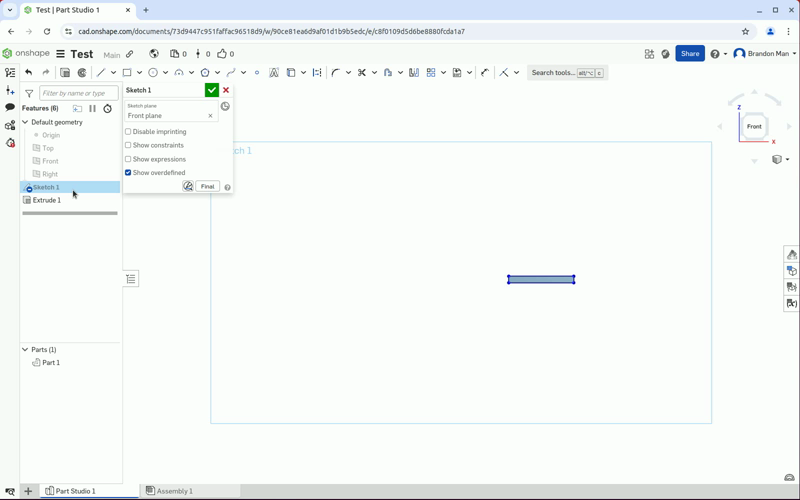
mouse_move(229, 92)
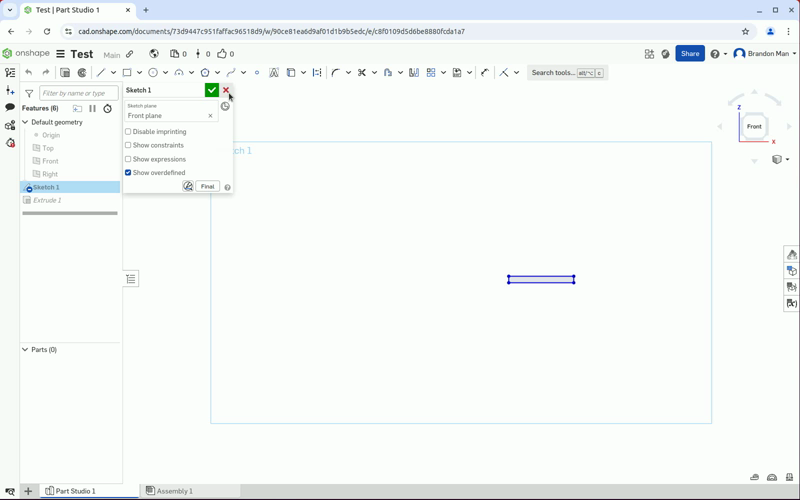
click(229, 92)
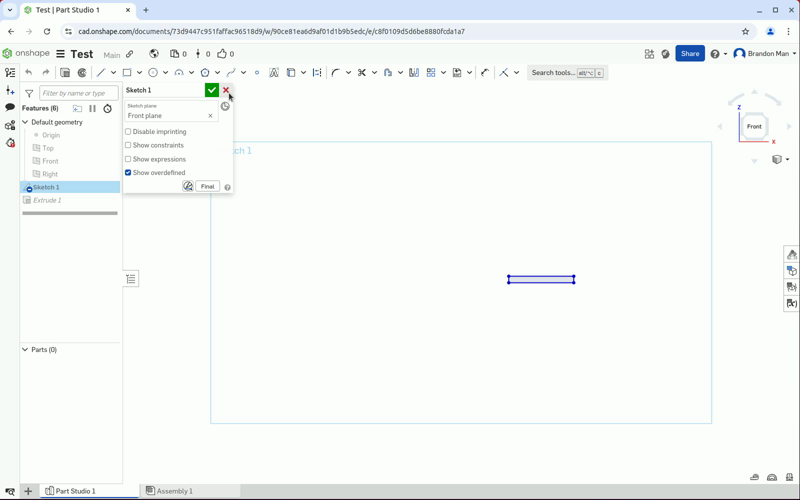
key(shift+s)
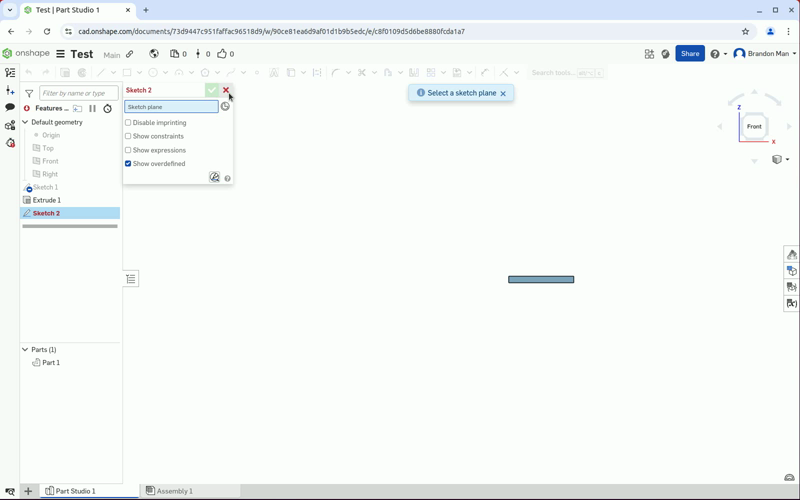
mouse_move(73, 163)
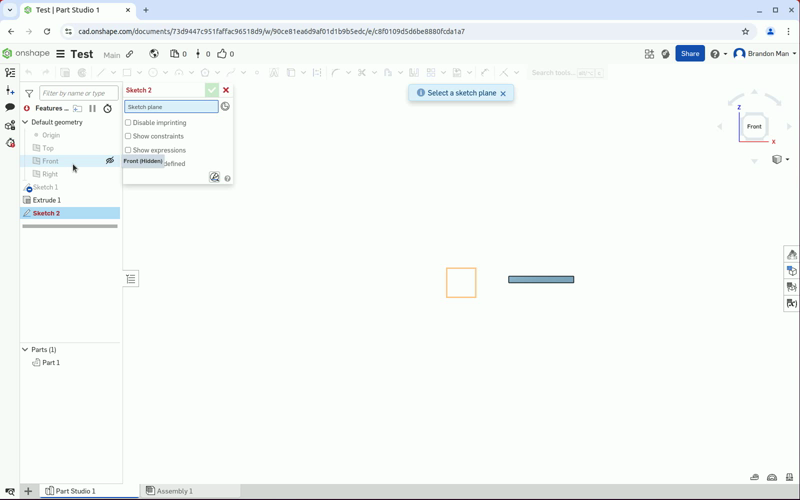
click(73, 163)
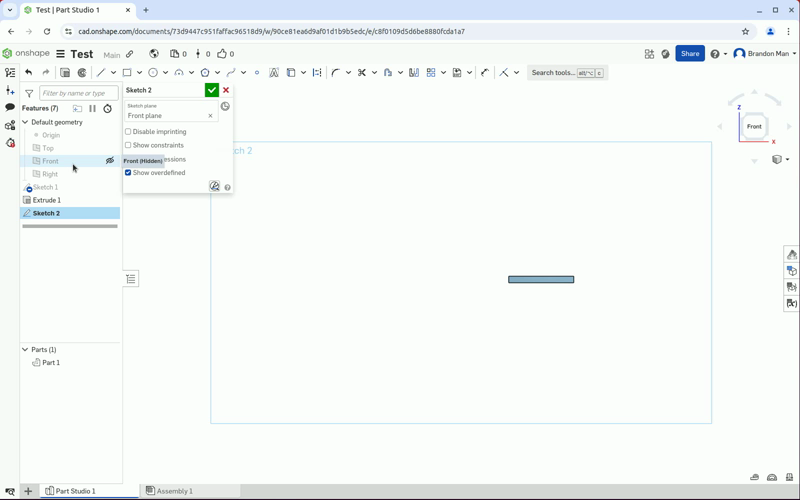
mouse_move(73, 352)
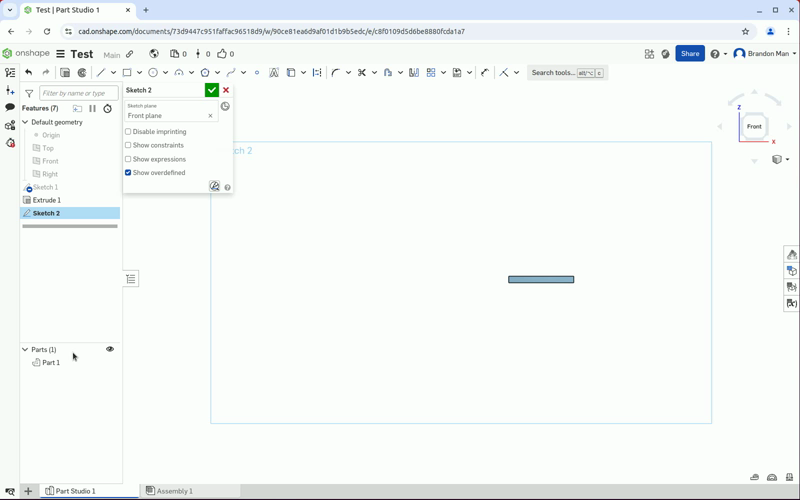
key(y)
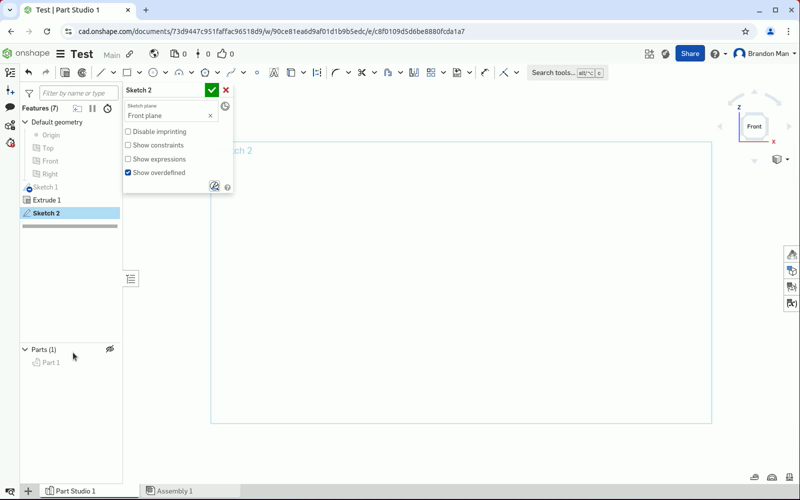
key(l)
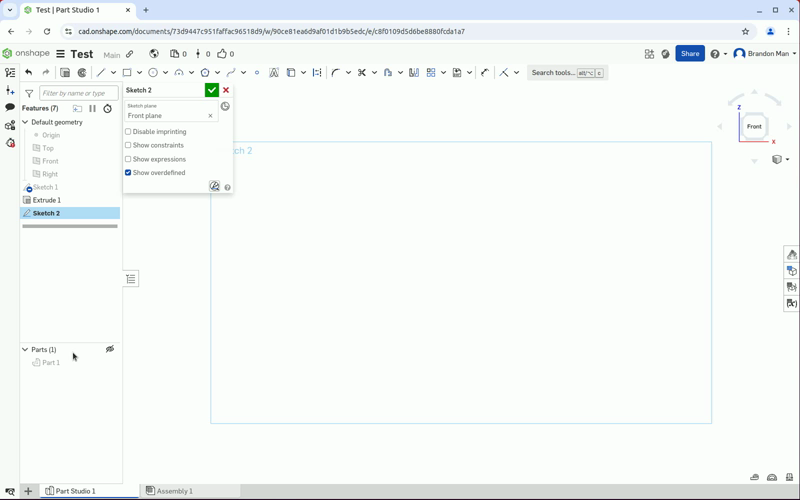
key_down(shift)
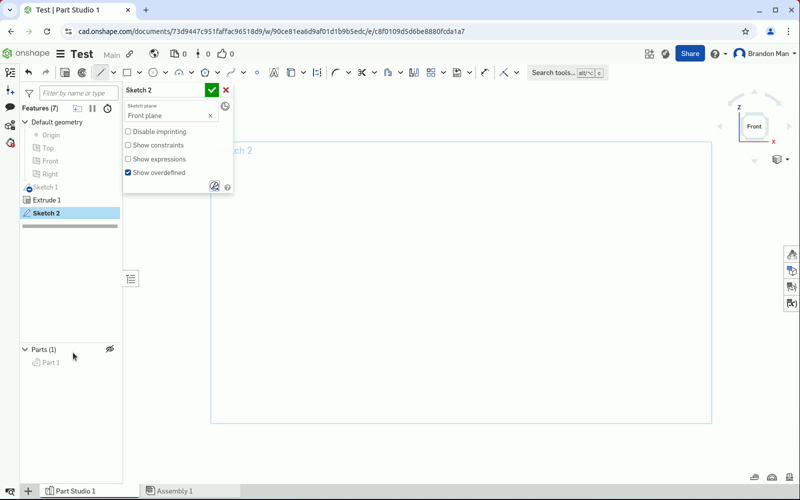
mouse_move(460, 282)
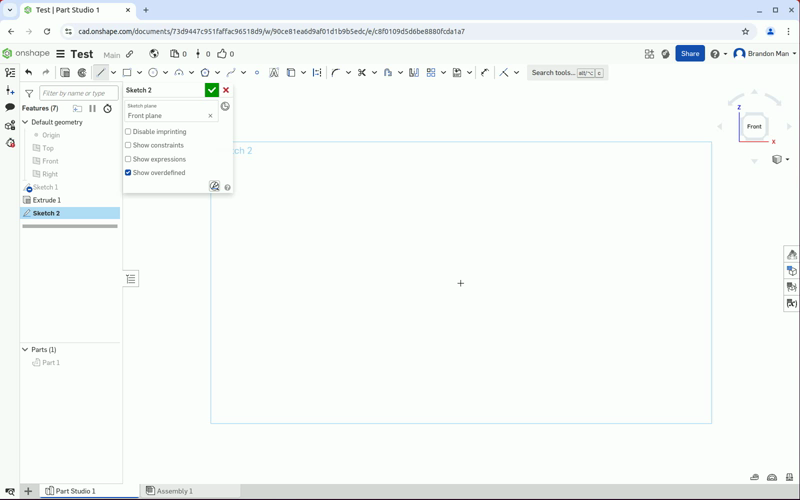
click(460, 282)
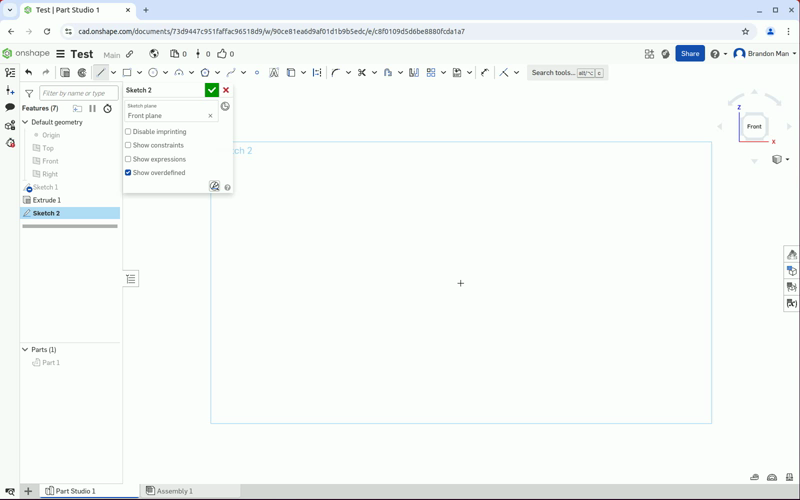
key_up(shift)
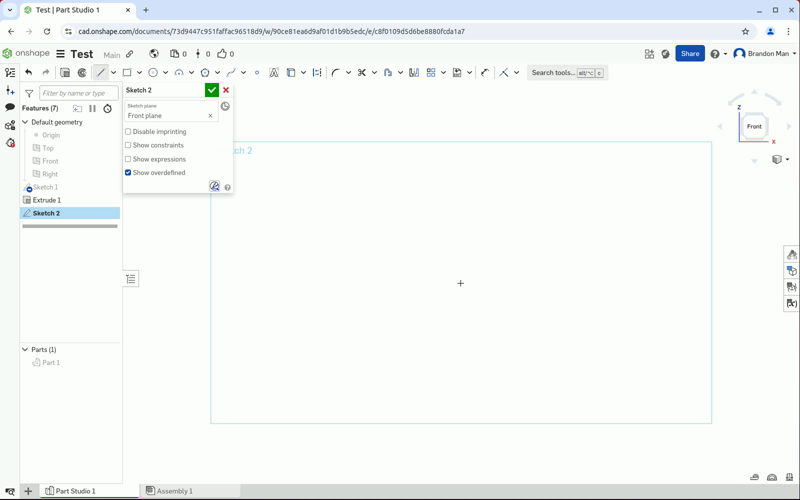
key_down(shift)
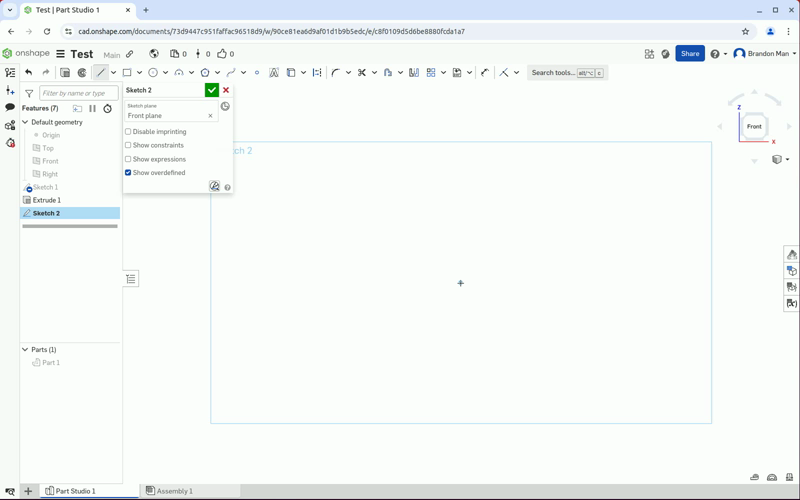
mouse_move(490, 282)
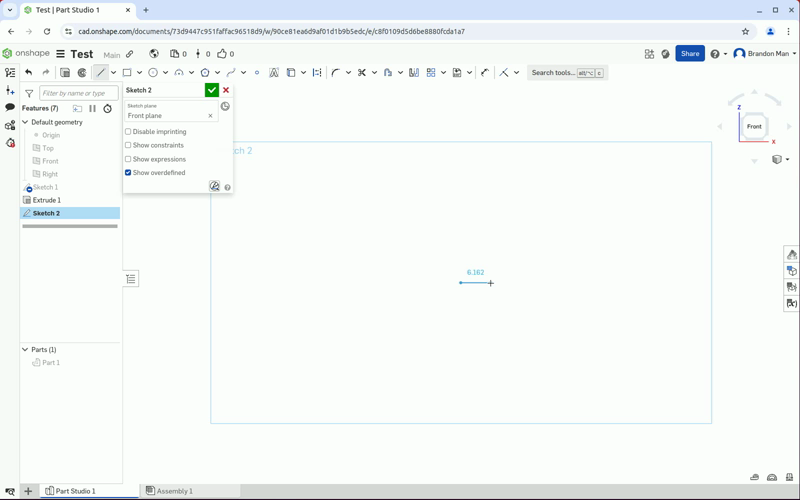
mouse_move(509, 282)
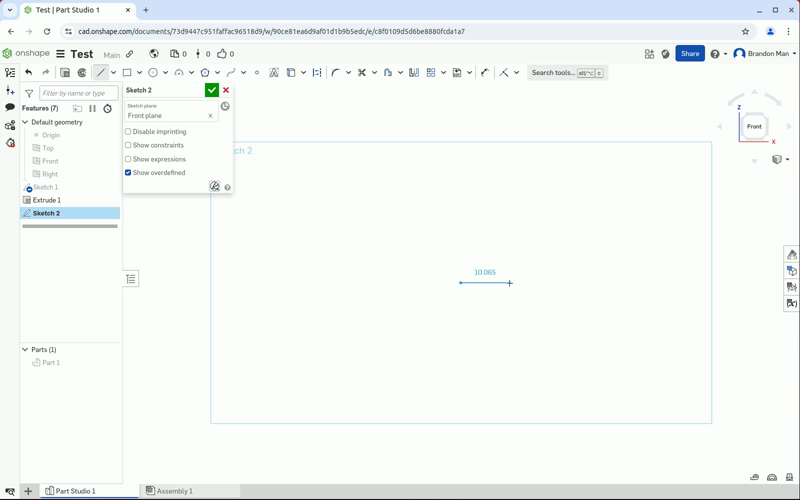
click(509, 282)
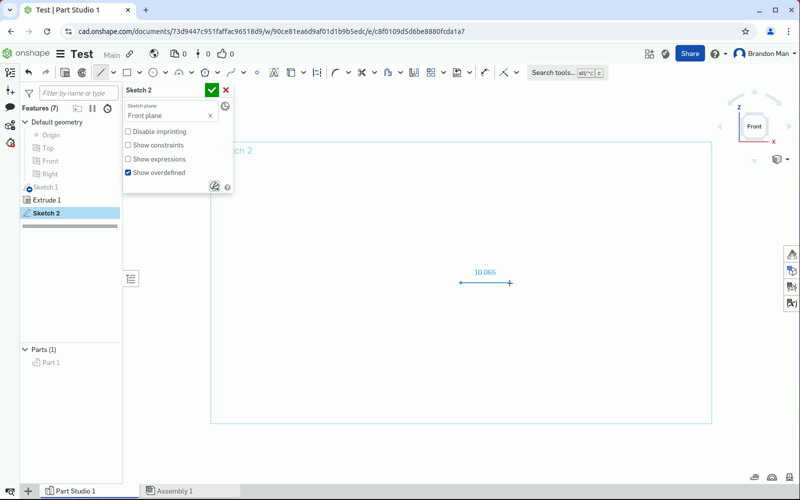
key_up(shift)
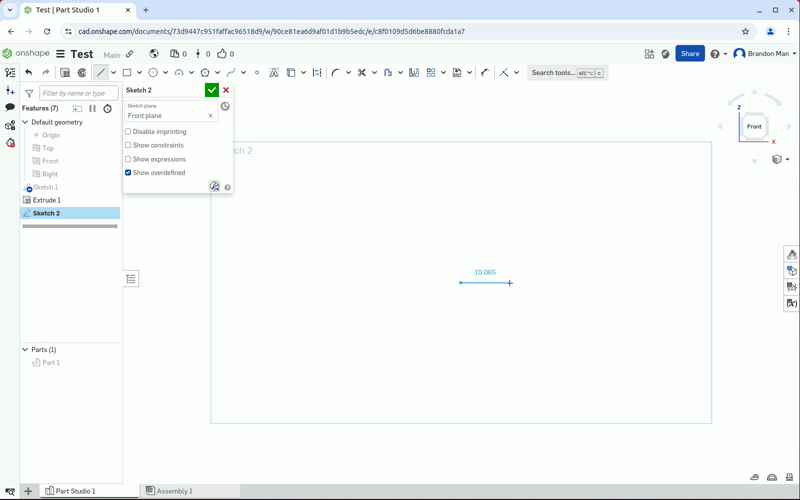
key_down(shift)
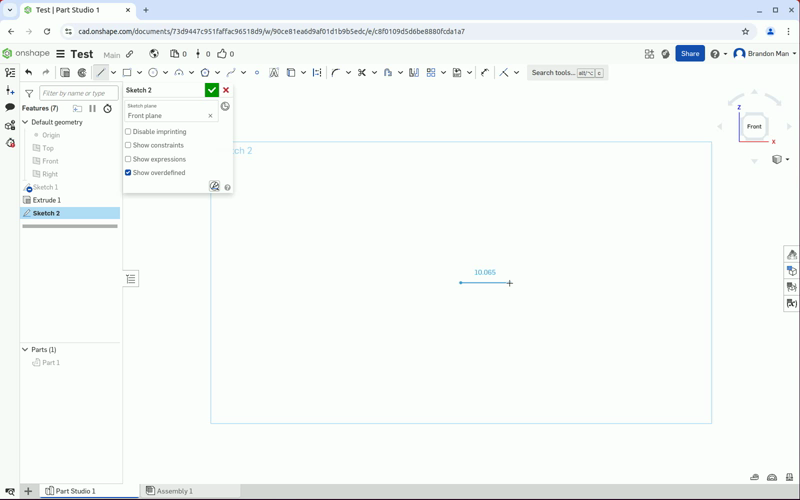
mouse_move(539, 282)
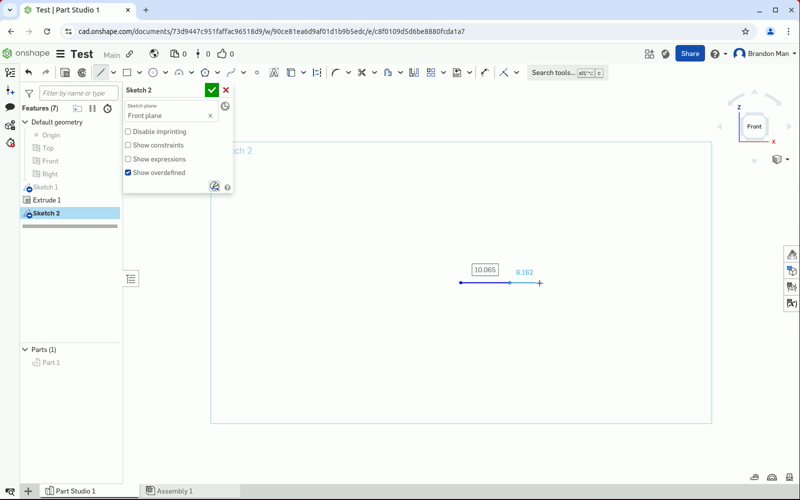
mouse_move(509, 276)
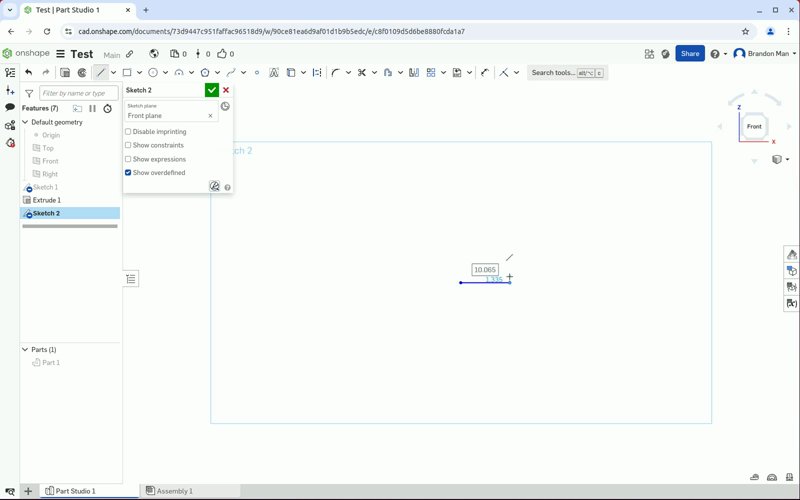
scroll(6)
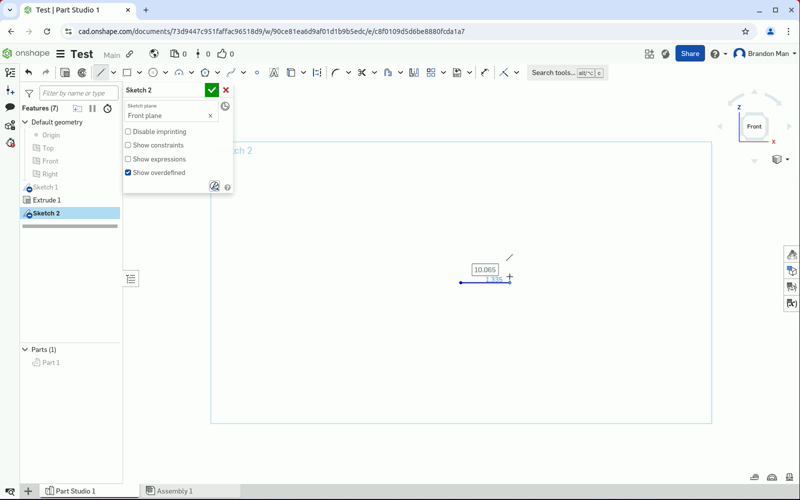
scroll(6)
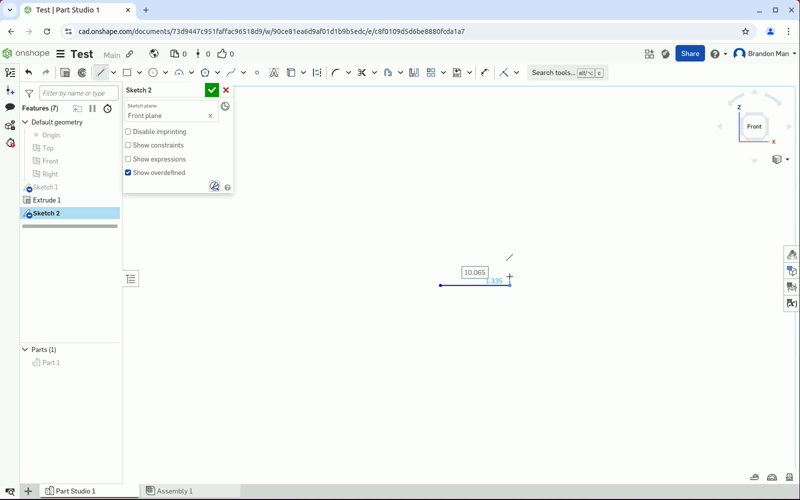
scroll(6)
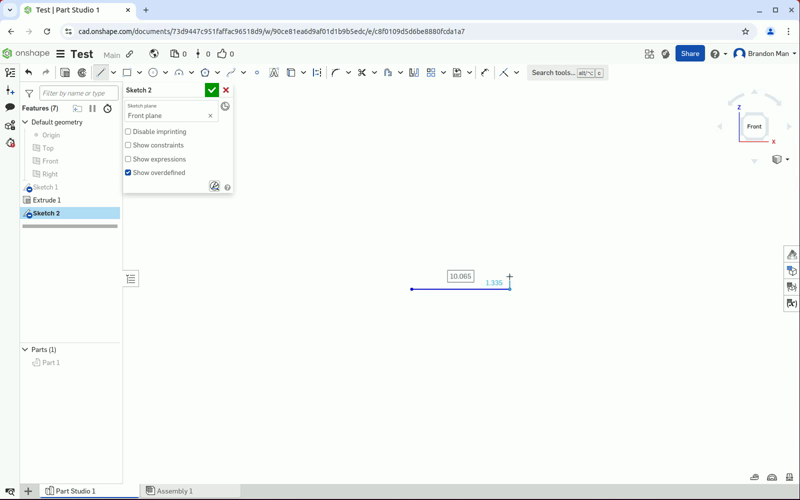
scroll(6)
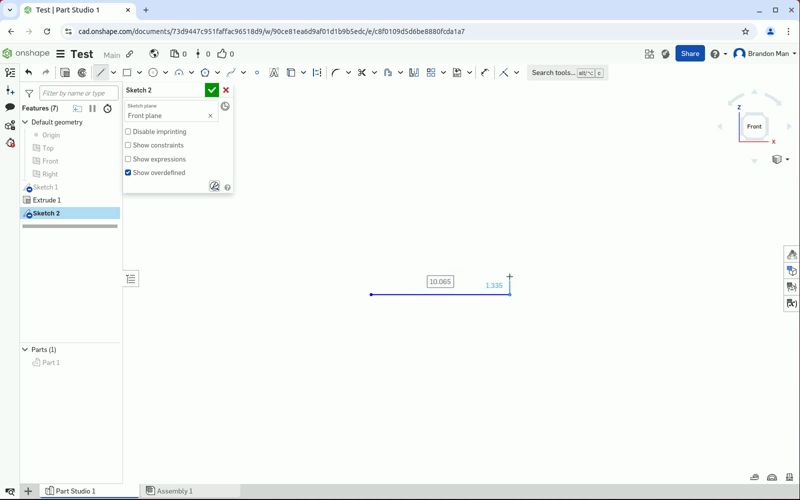
scroll(6)
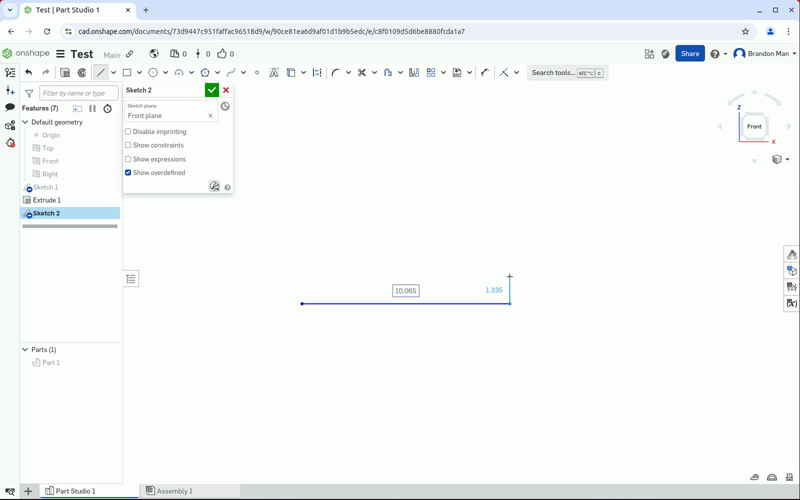
scroll(6)
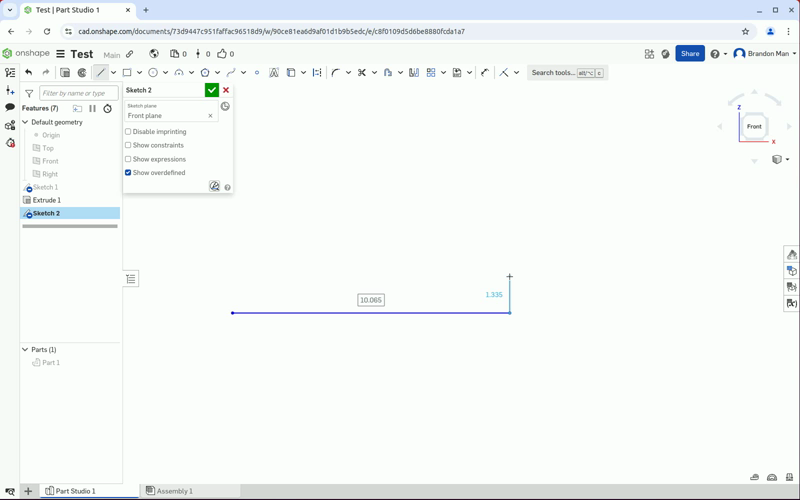
scroll(6)
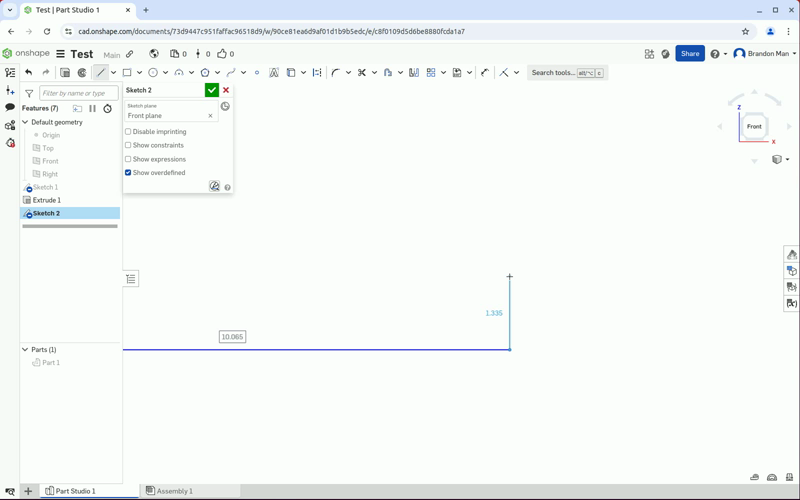
click(509, 276)
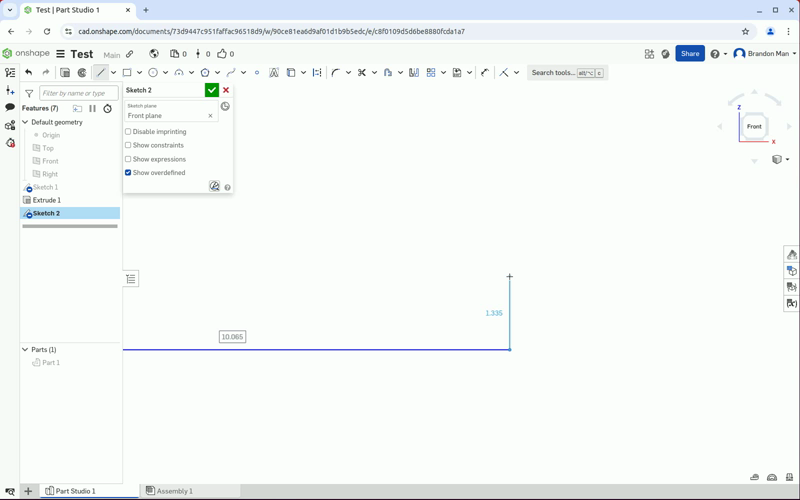
scroll(-6)
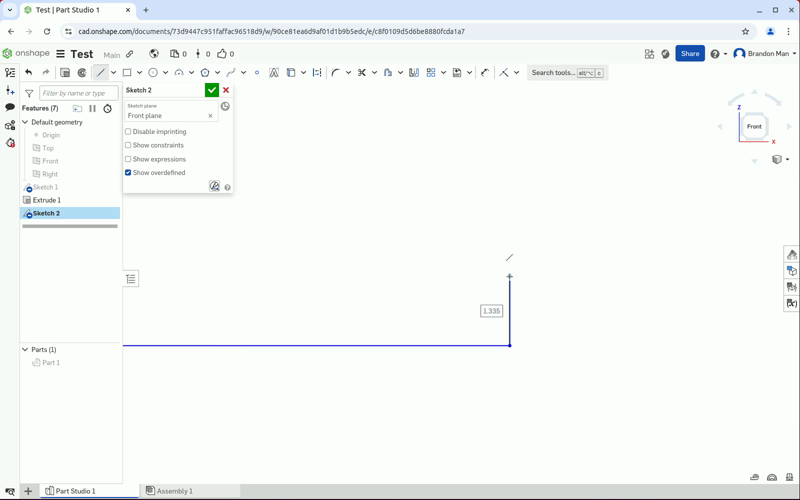
scroll(-6)
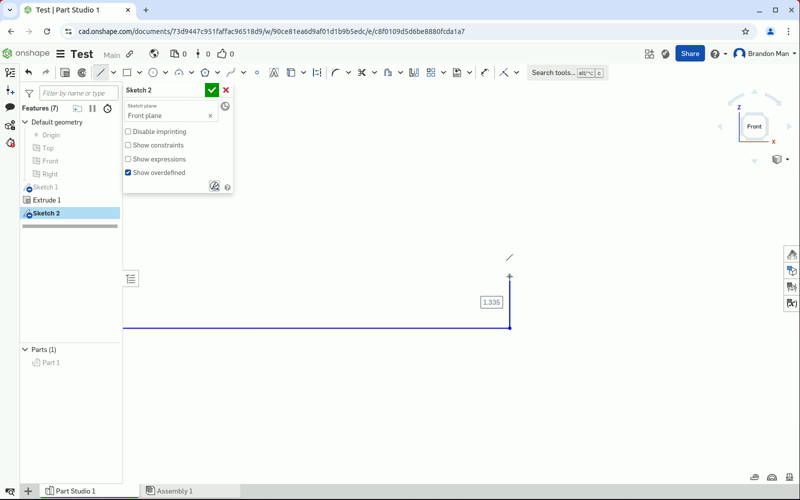
scroll(-6)
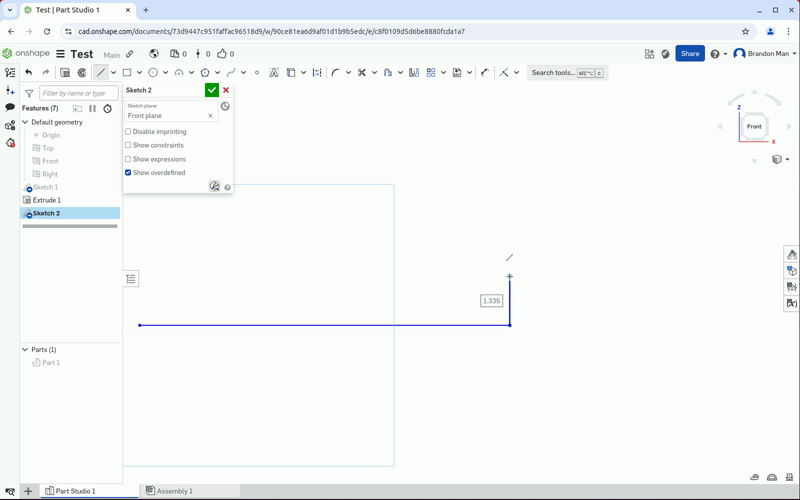
scroll(-6)
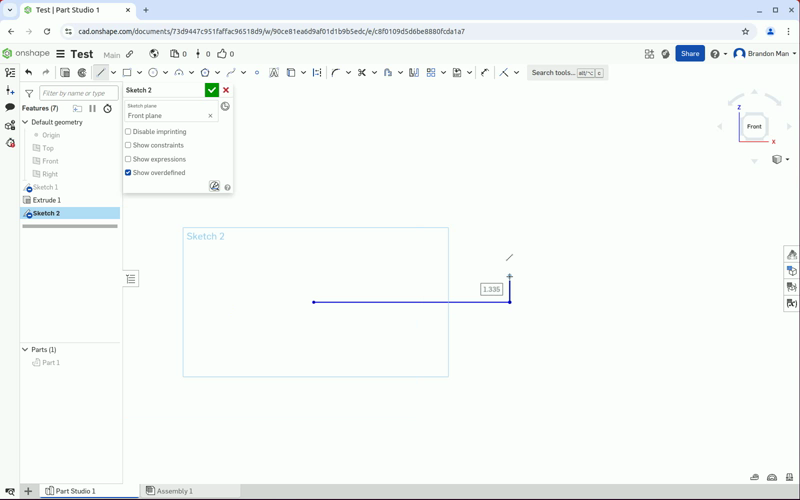
scroll(-6)
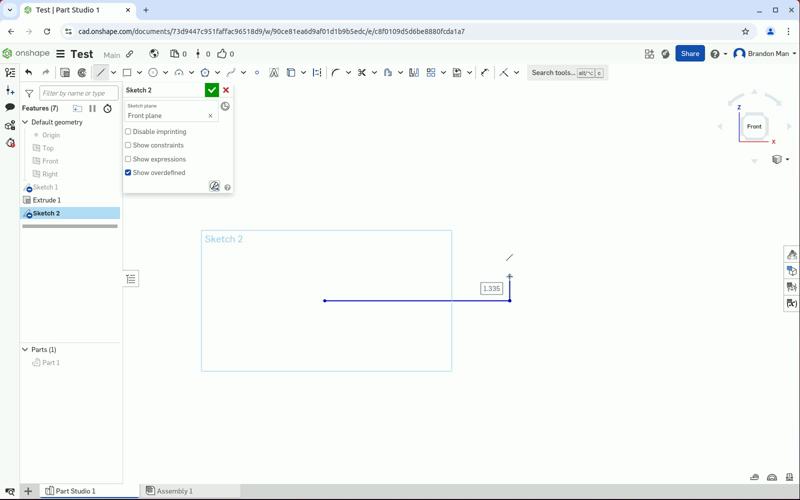
scroll(-6)
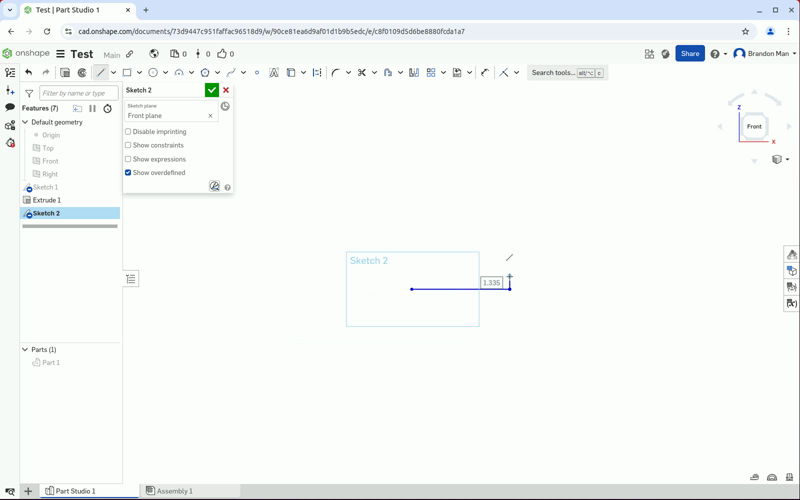
scroll(-6)
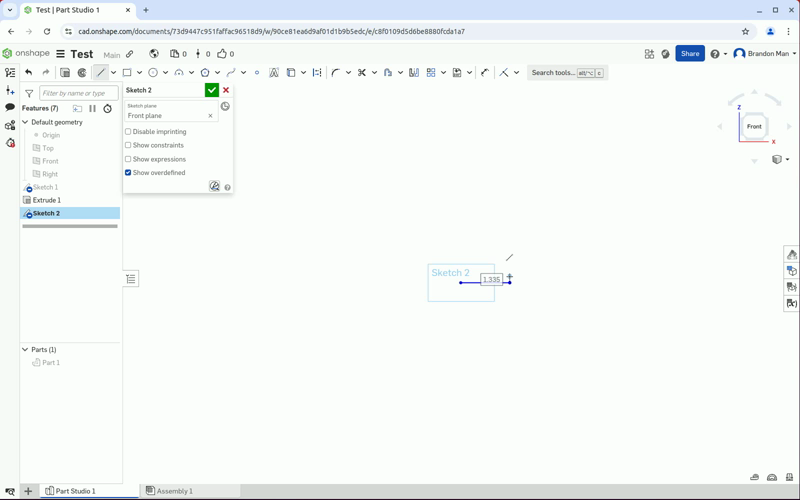
key_up(shift)
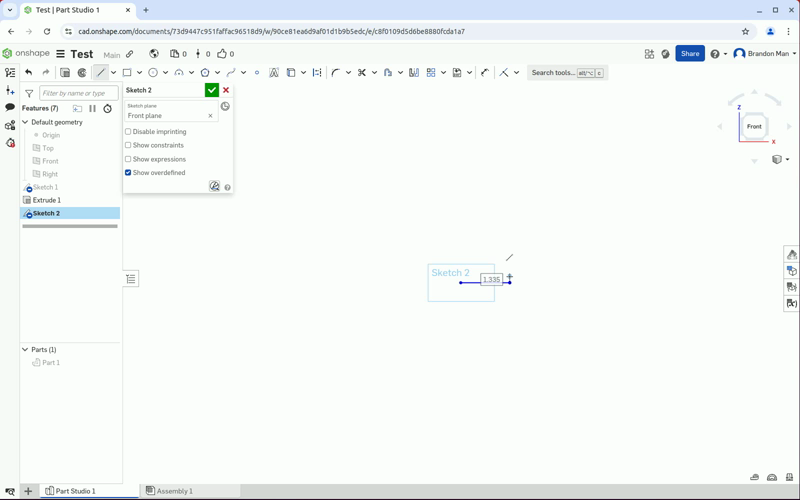
key_down(shift)
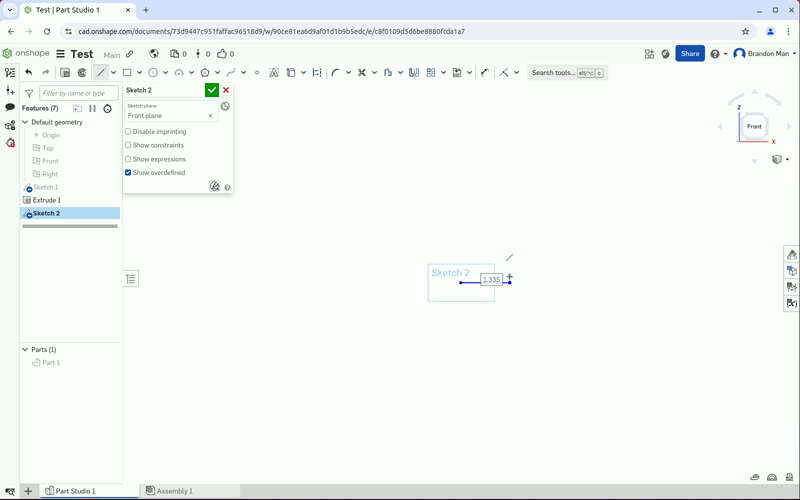
mouse_move(539, 276)
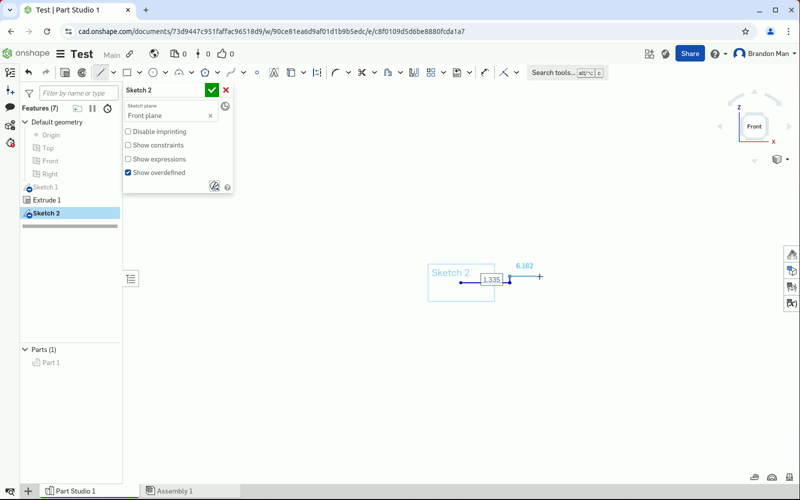
mouse_move(509, 244)
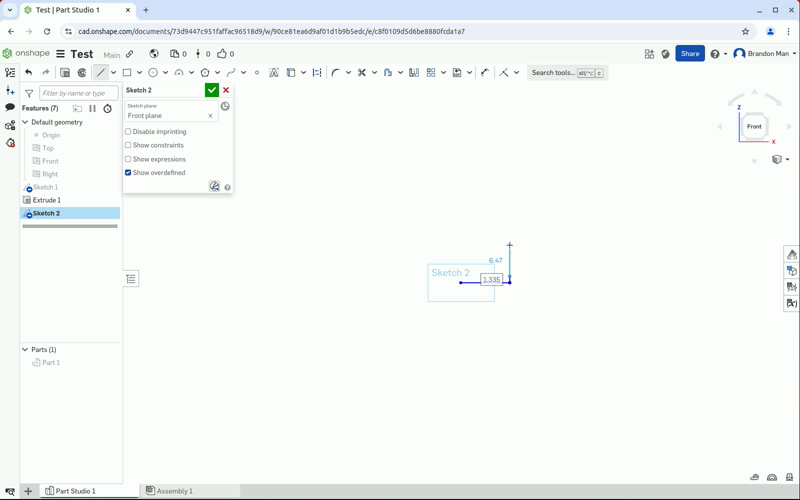
click(509, 244)
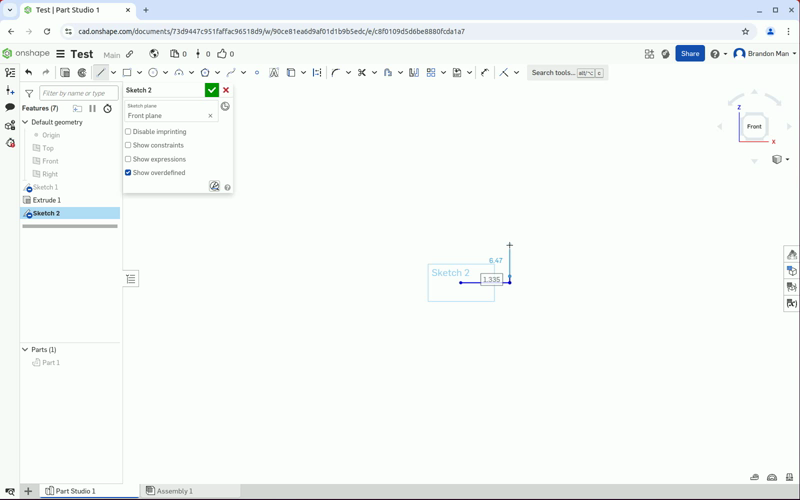
key_up(shift)
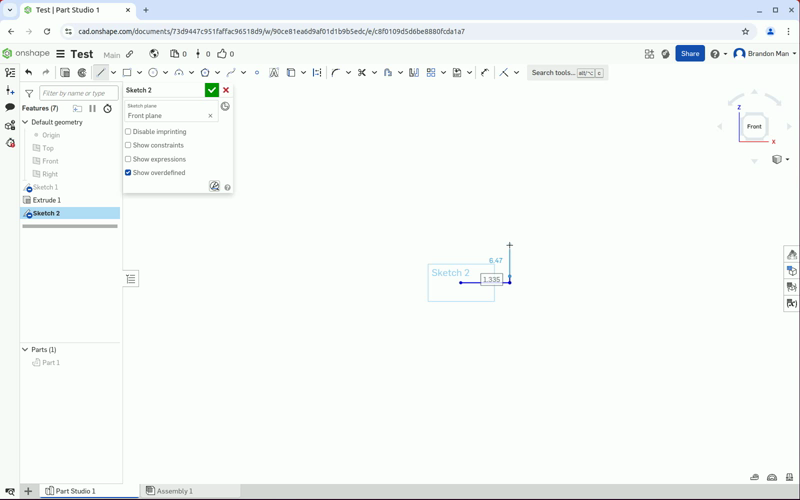
key(esc)
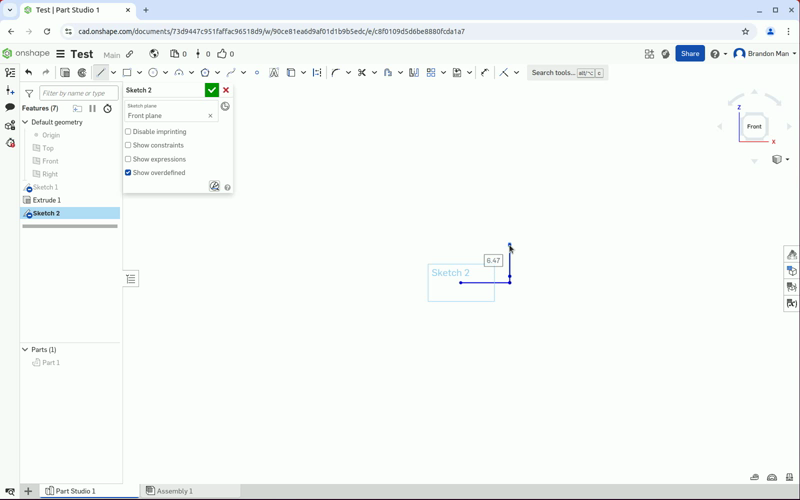
key(a)
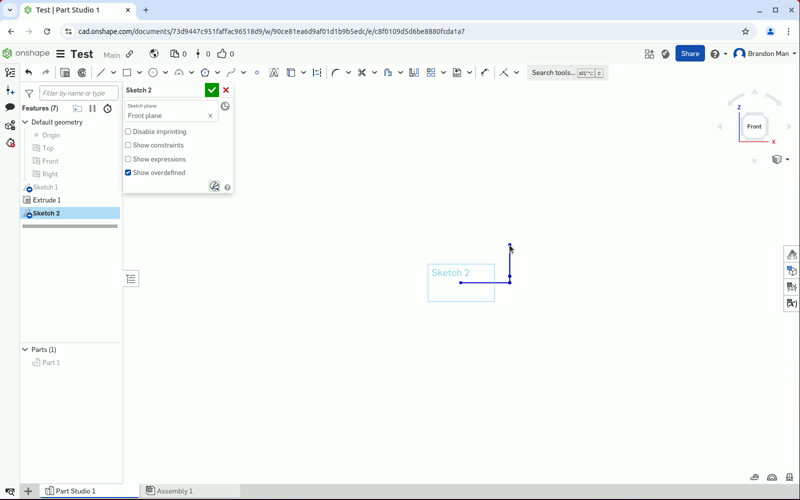
mouse_move(509, 244)
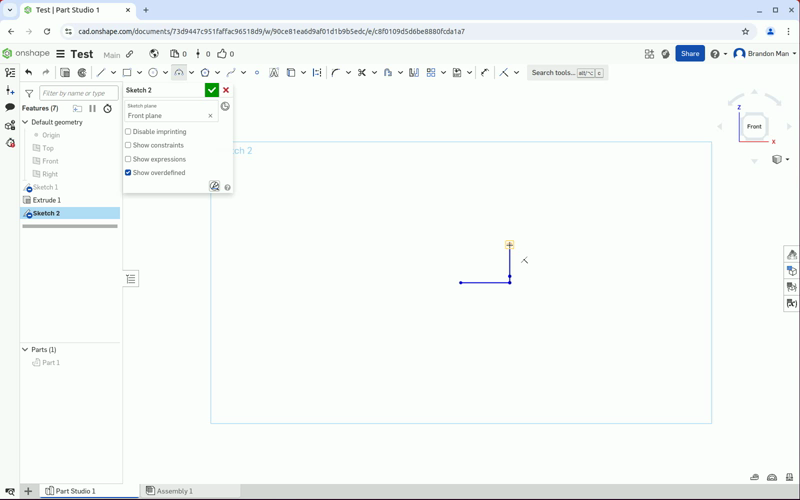
click(509, 244)
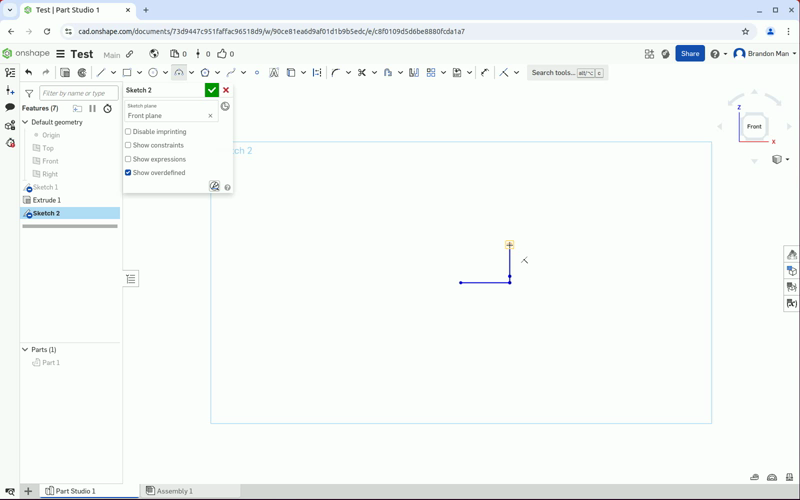
key_down(shift)
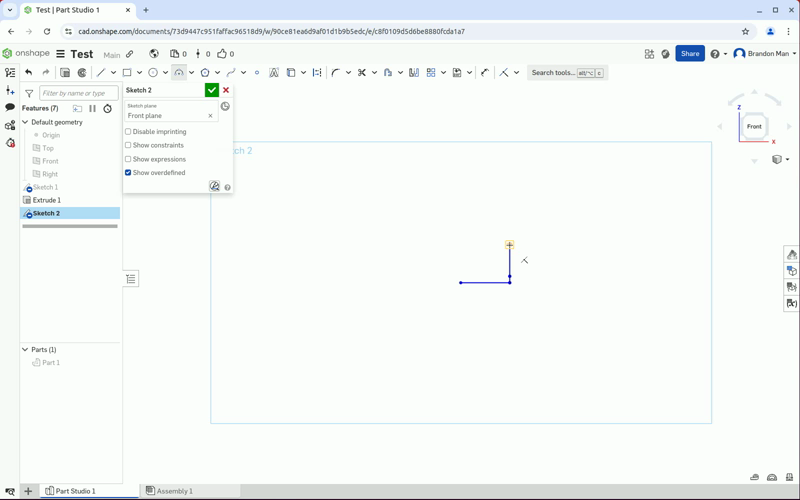
mouse_move(460, 244)
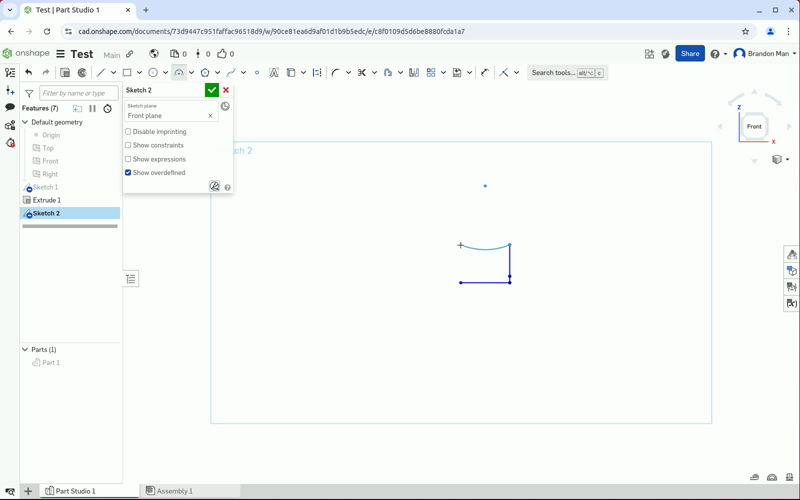
click(460, 244)
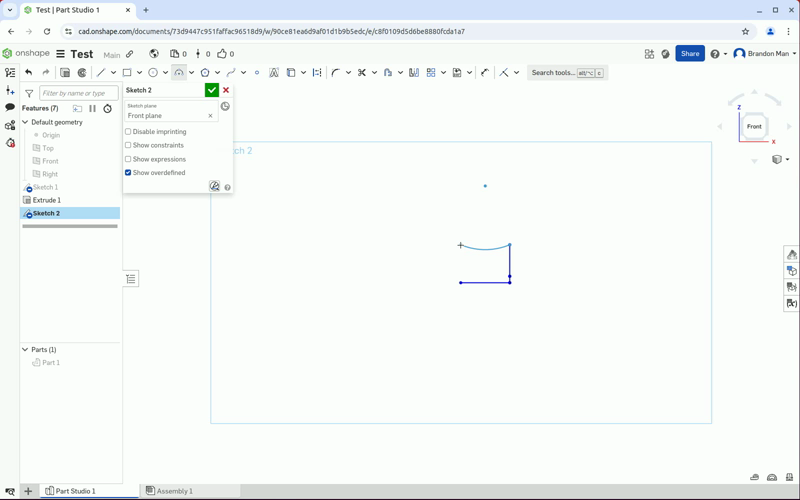
mouse_move(485, 220)
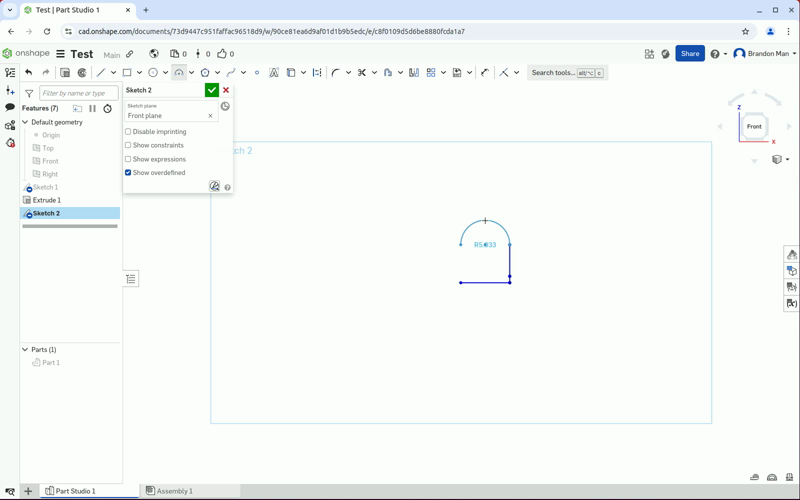
click(485, 220)
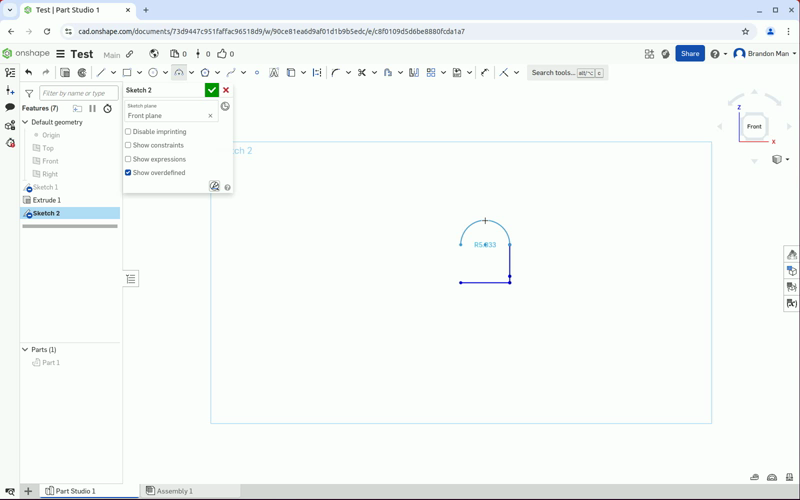
key_up(shift)
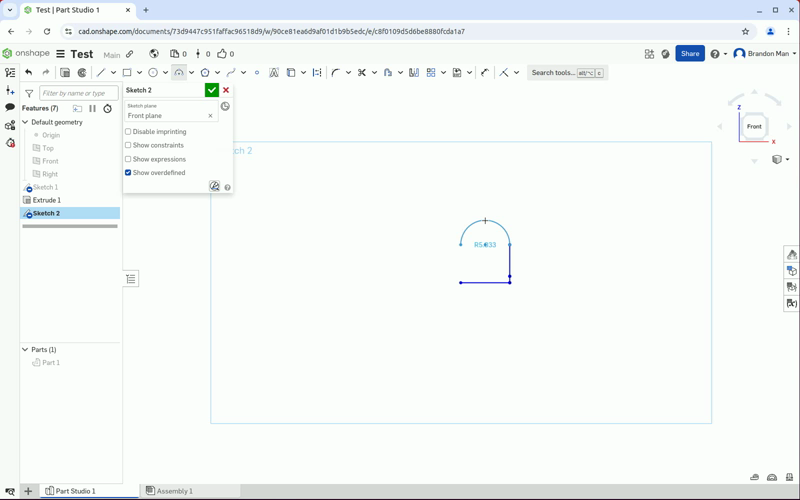
key(esc)
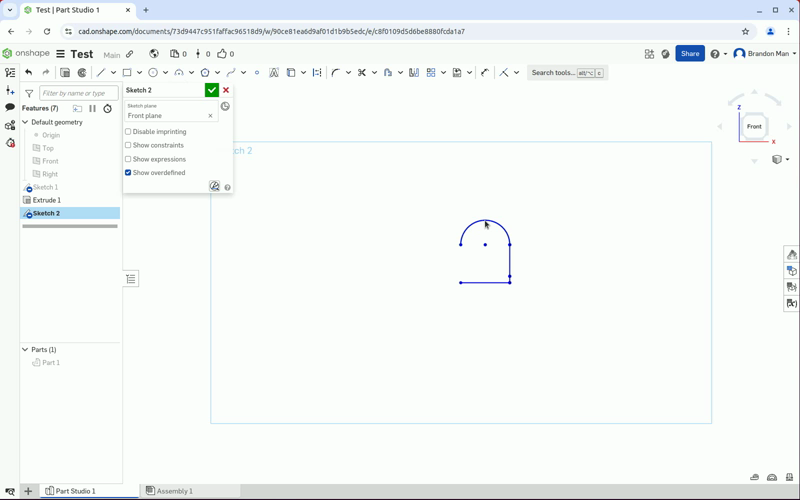
key(l)
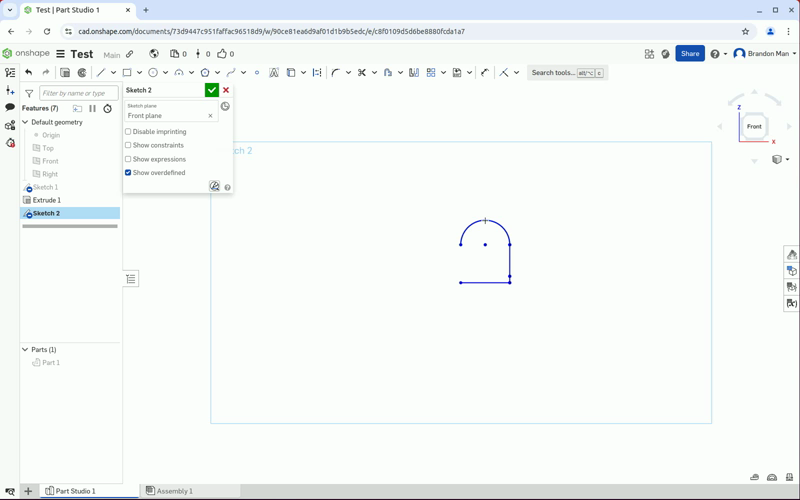
mouse_move(460, 244)
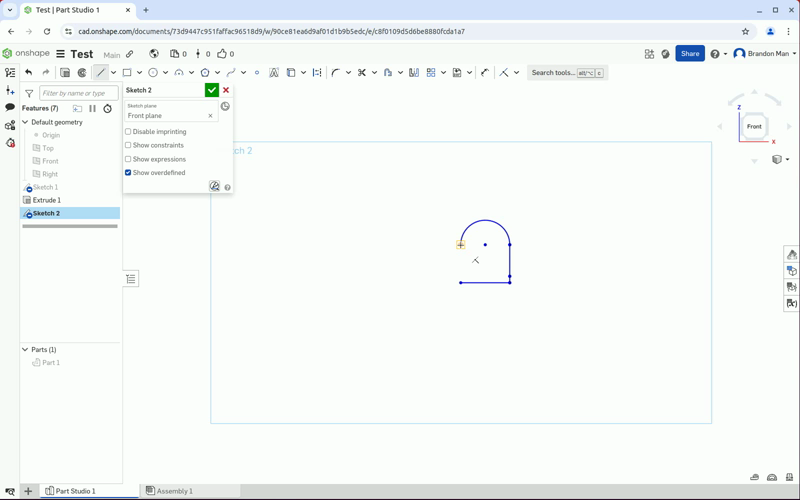
click(460, 244)
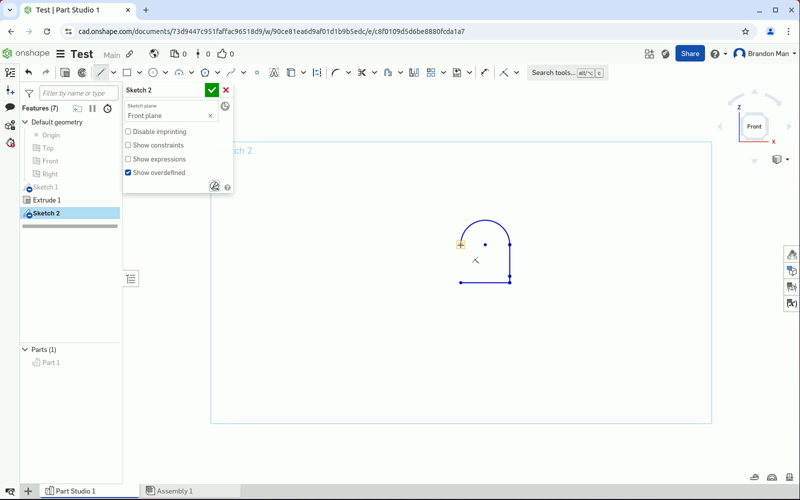
mouse_move(490, 244)
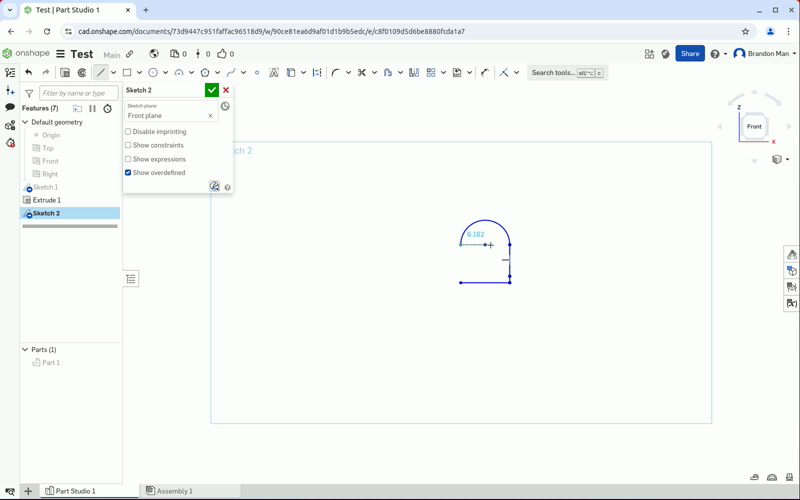
key_down(shift)
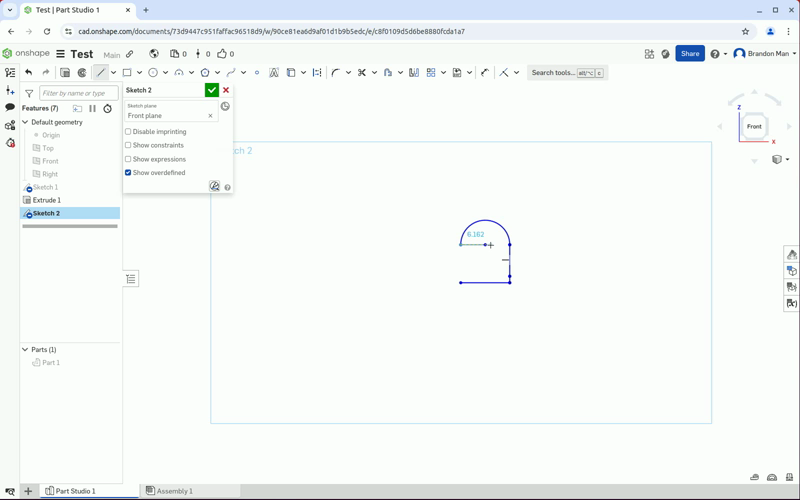
mouse_move(460, 282)
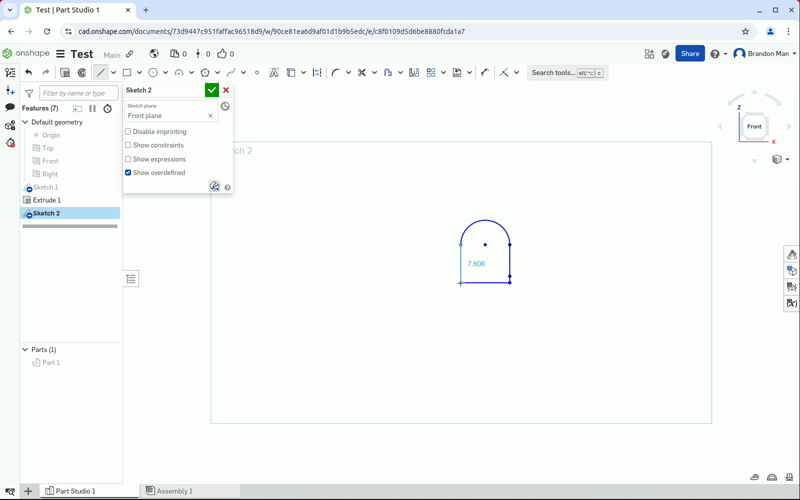
key_up(shift)
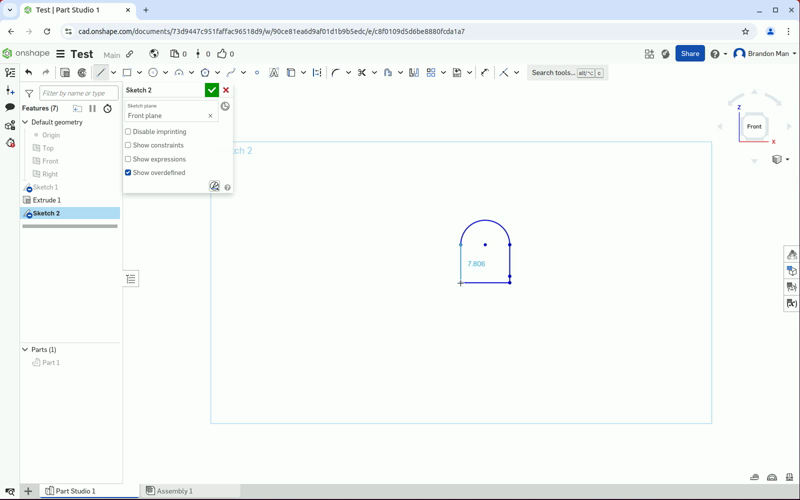
click(460, 282)
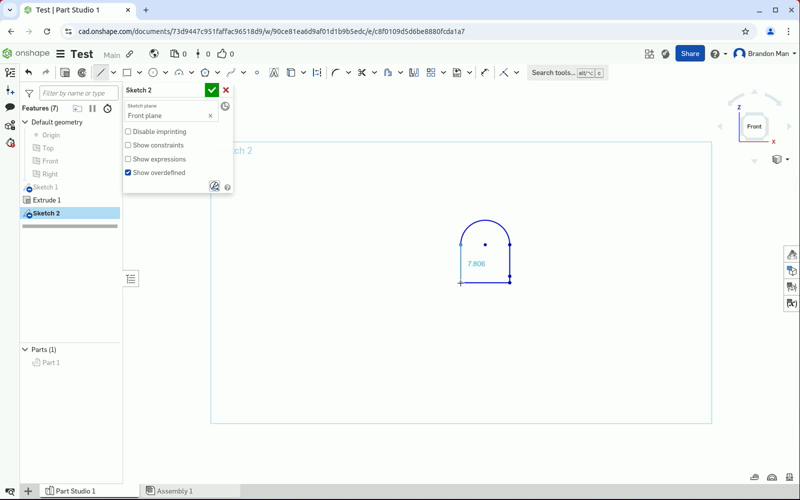
key(esc)
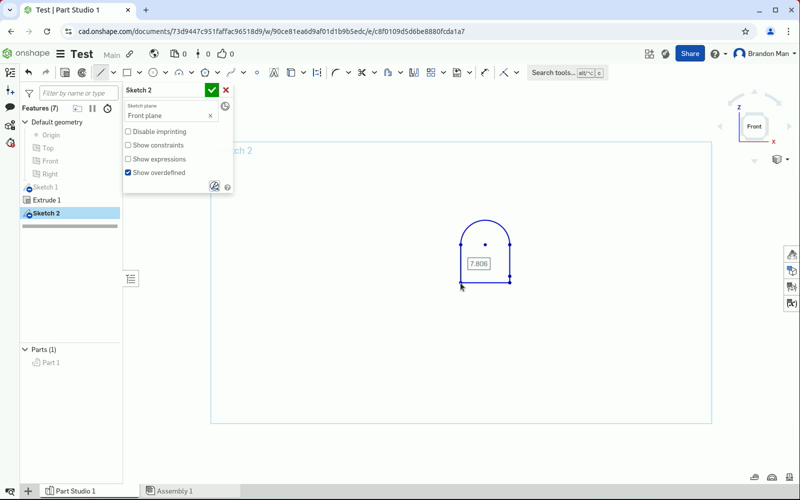
key(c)
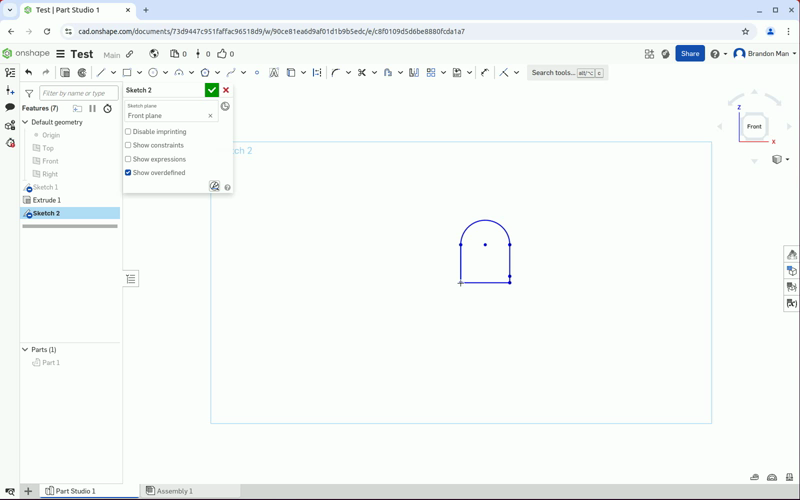
key_down(shift)
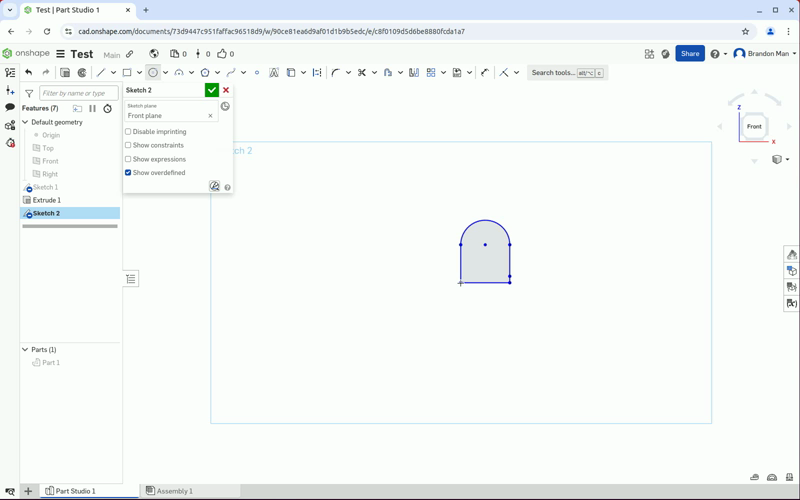
mouse_move(485, 244)
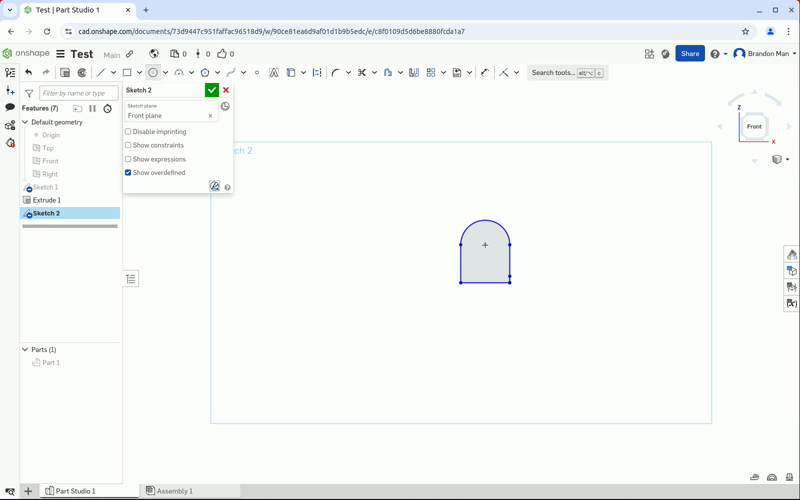
click(485, 244)
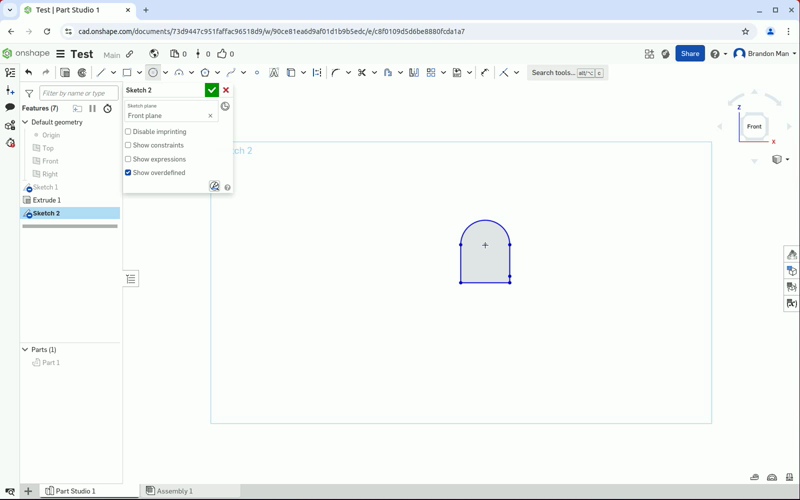
key_up(shift)
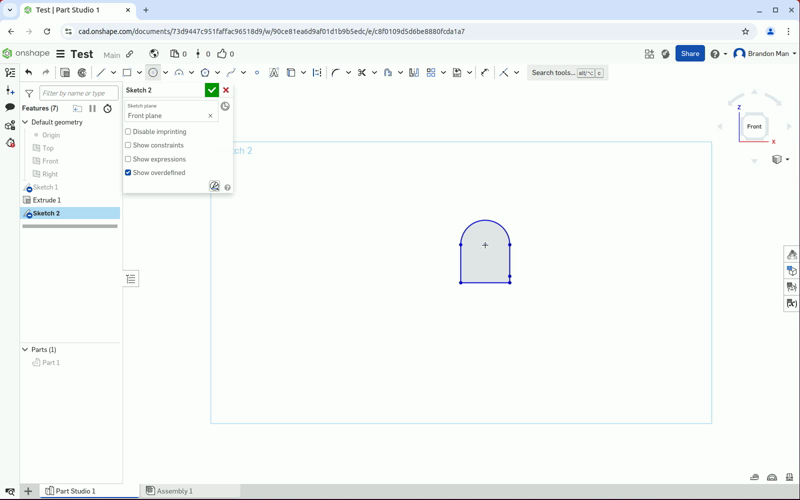
mouse_move(493, 244)
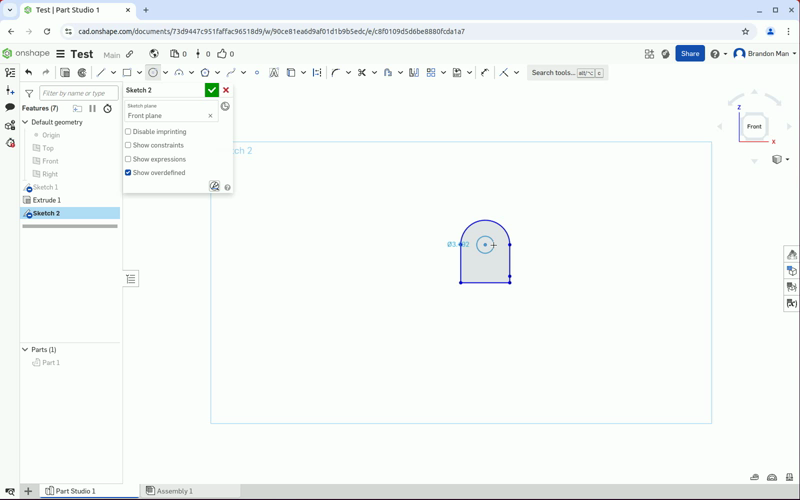
click(493, 244)
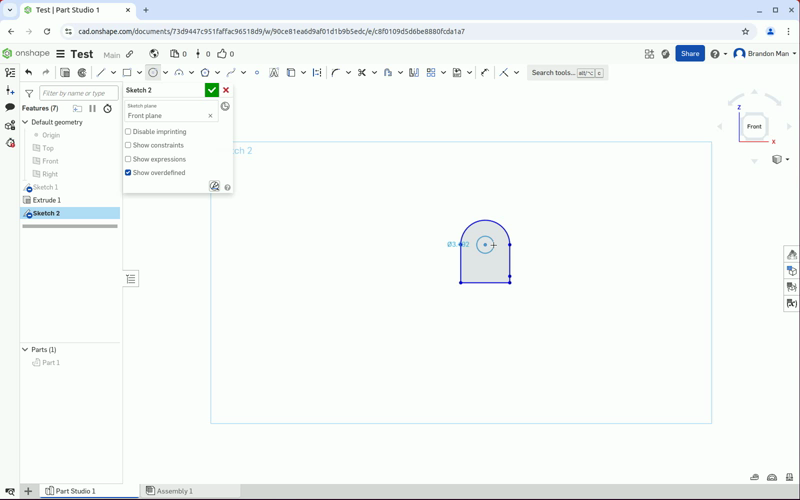
key(esc)
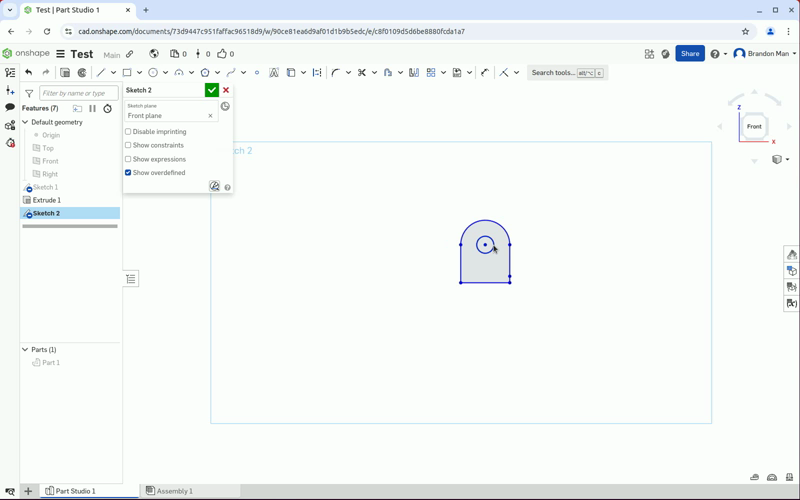
mouse_move(493, 263)
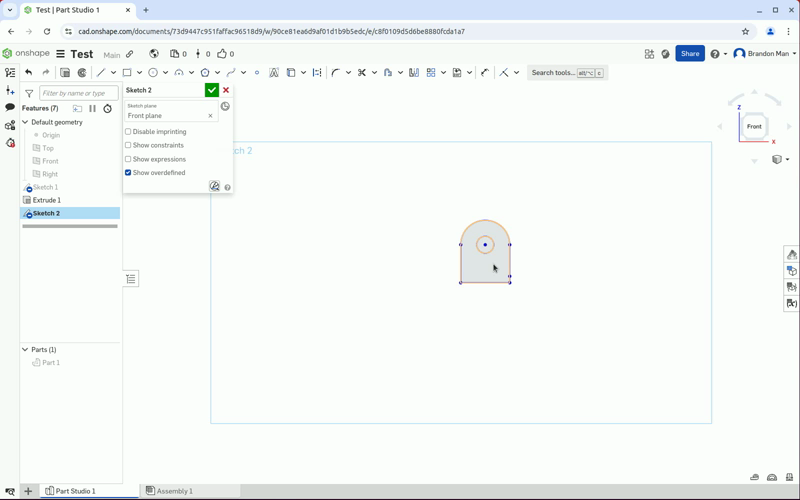
click(493, 263)
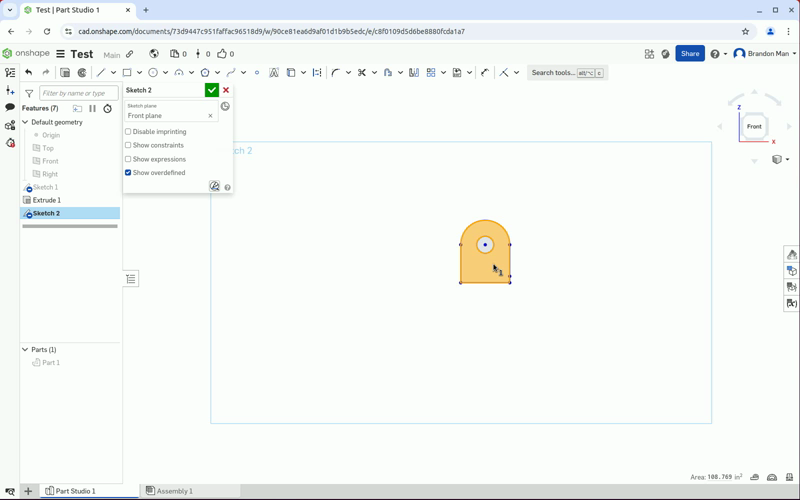
mouse_move(73, 352)
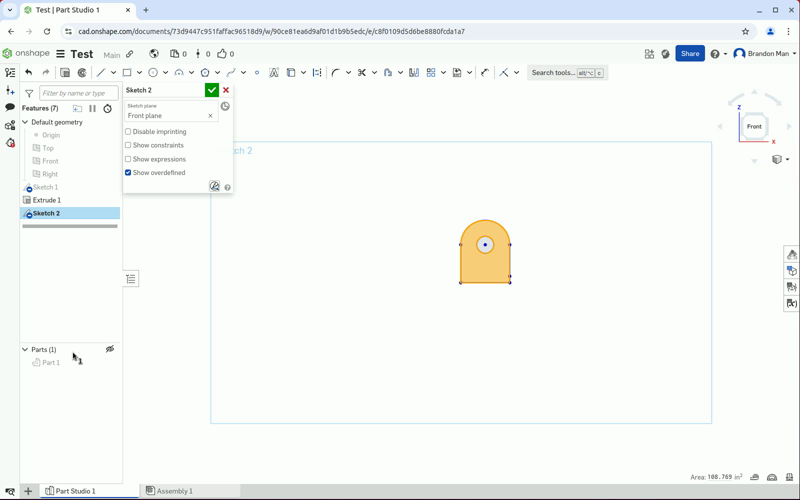
key(shift+y)
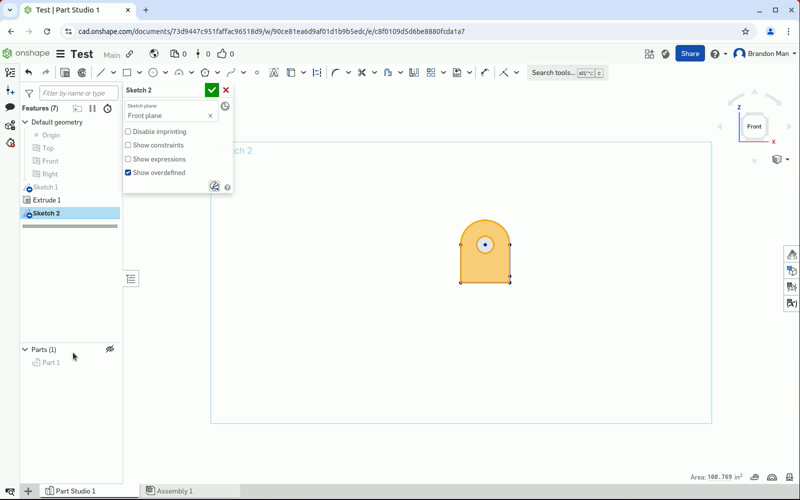
key(shift+e)
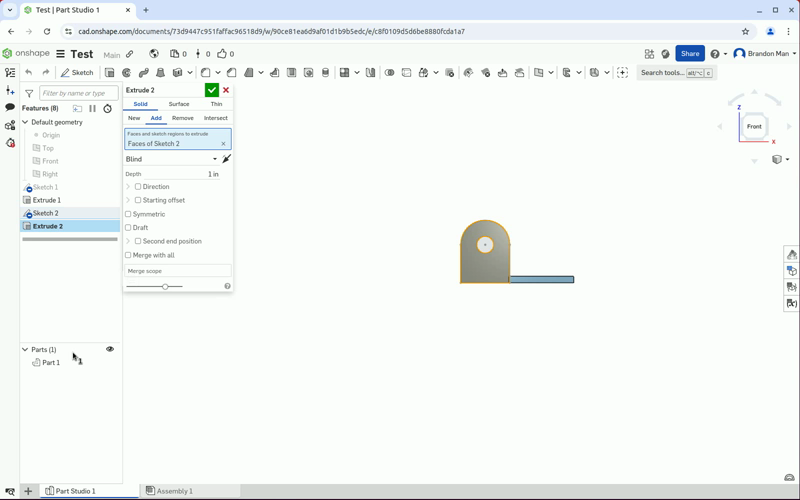
mouse_move(143, 106)
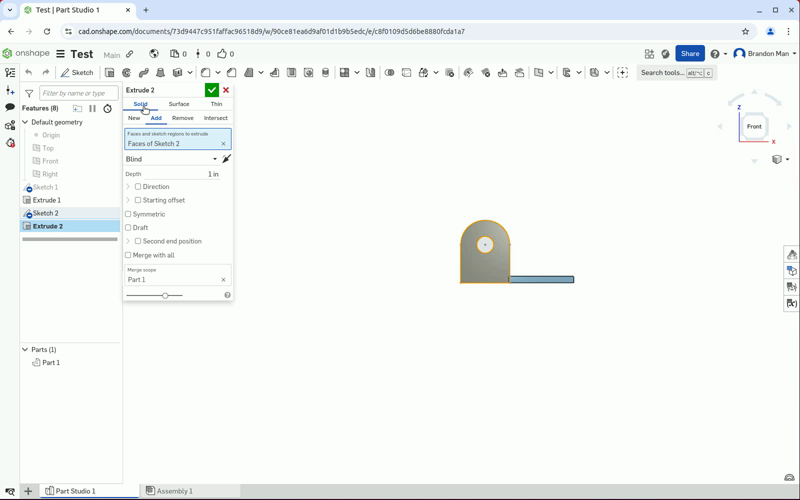
click(143, 106)
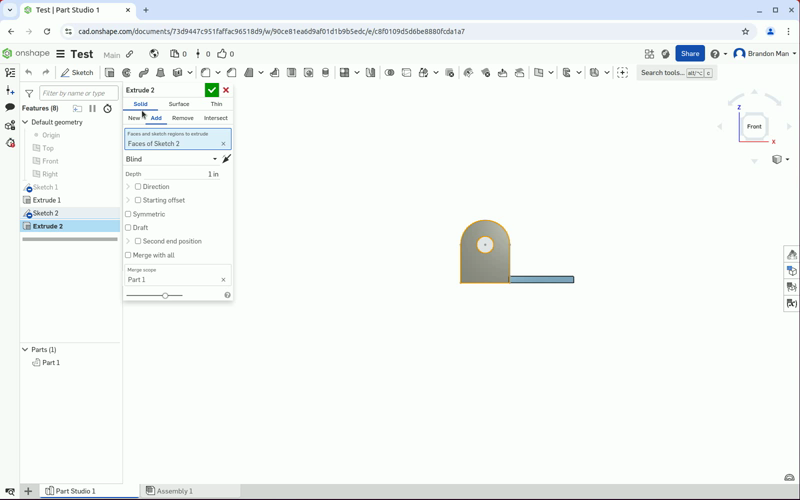
mouse_move(137, 120)
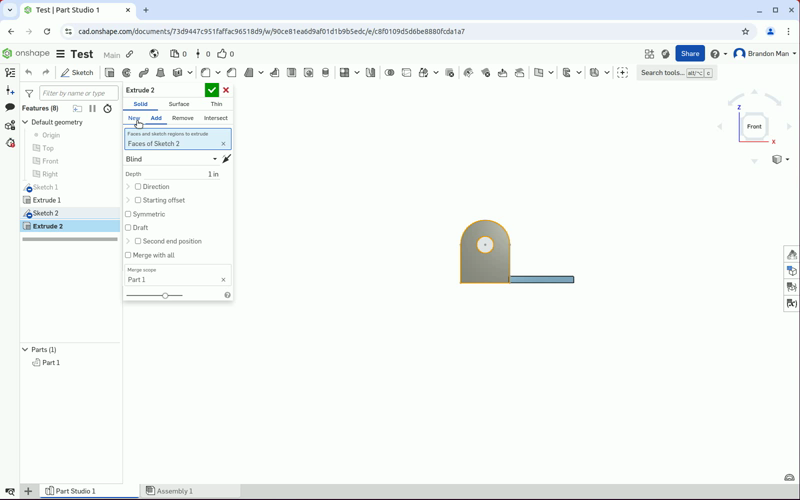
click(137, 120)
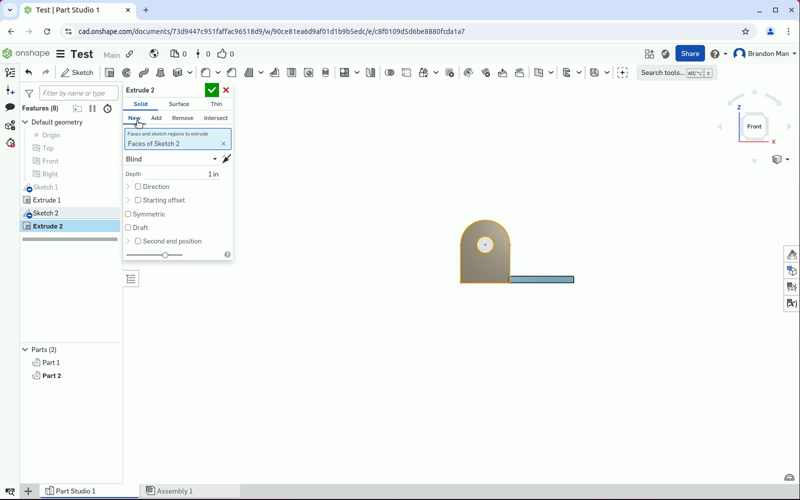
key(tab, 4)
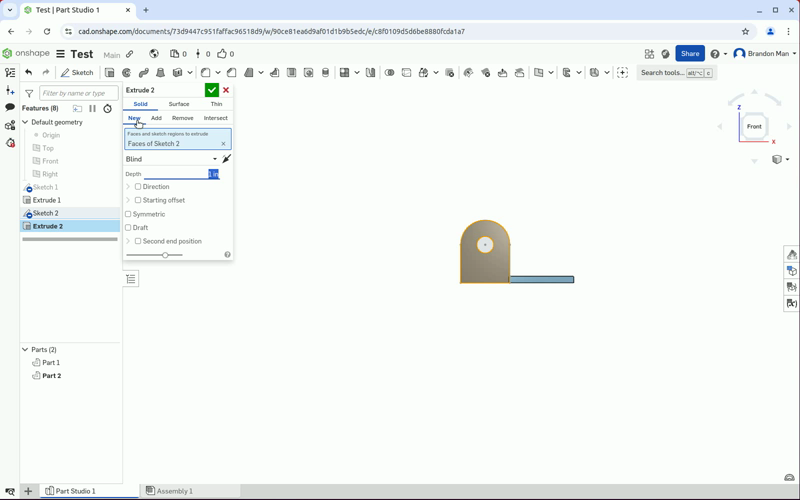
text(15.405)
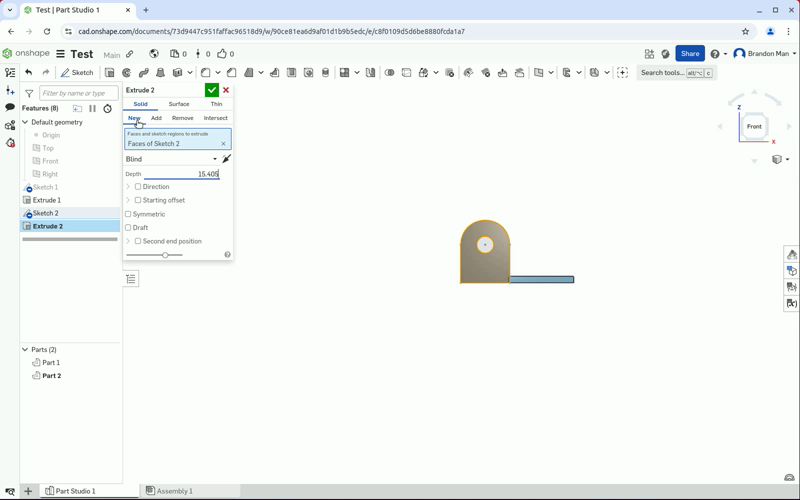
key(enter)
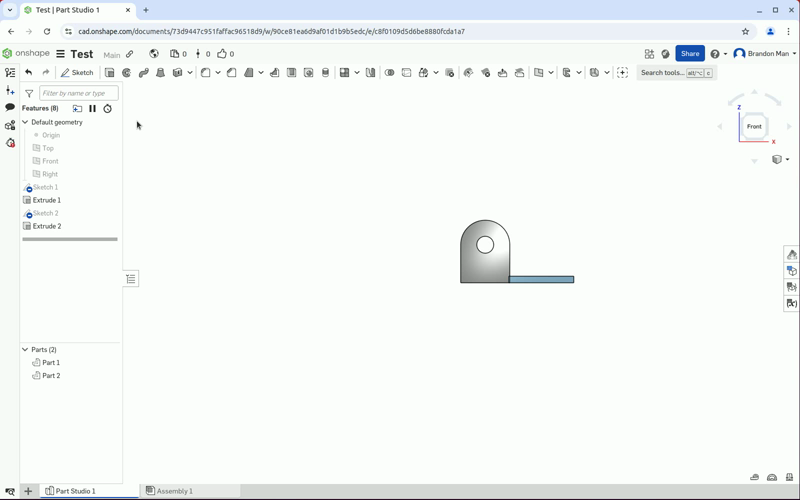
key(shift+h)
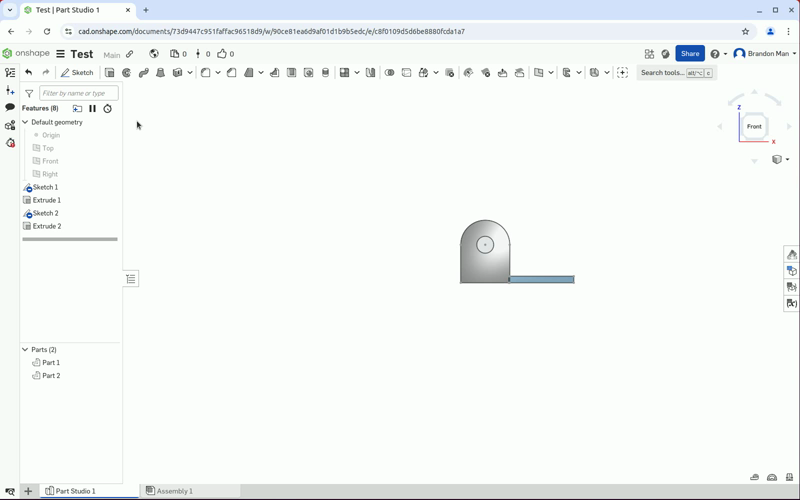
key(shift+h)
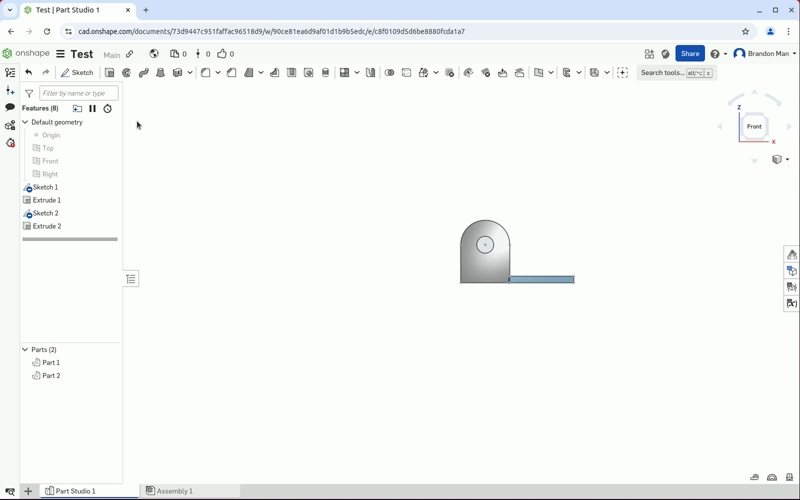
key(shift+7)
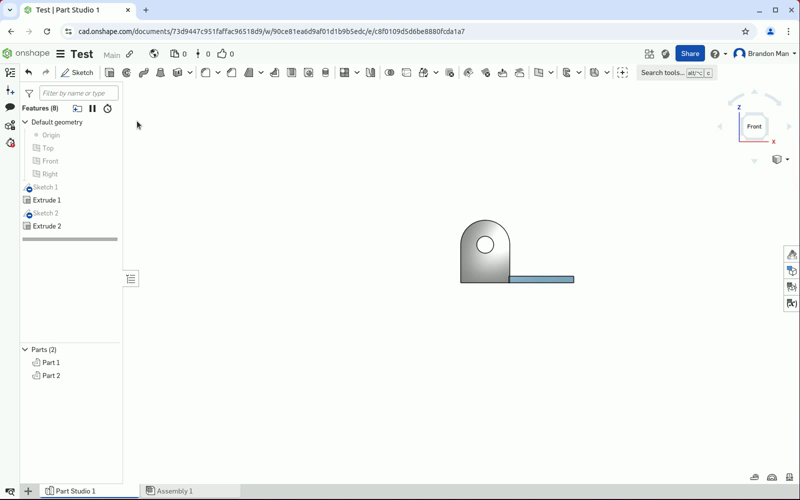
key(left, 2)
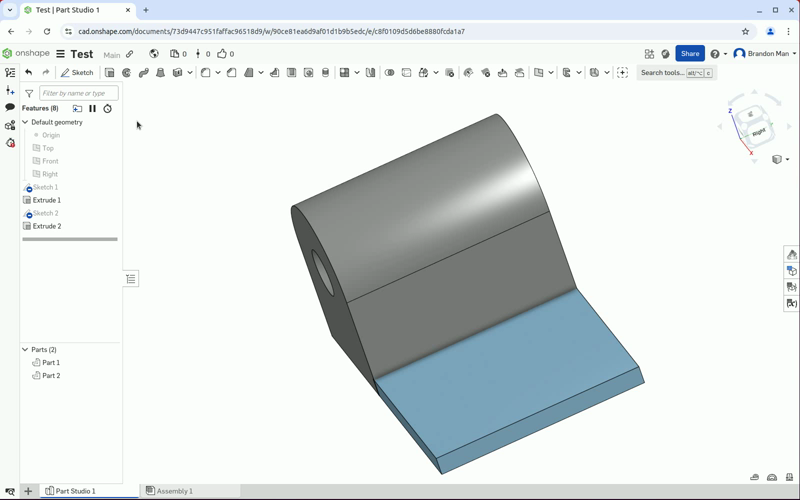
key(down, 2)
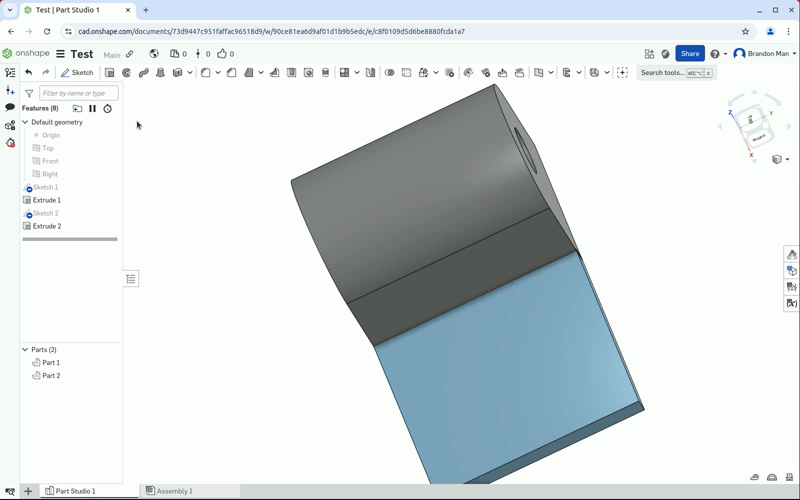
key(up, 2)
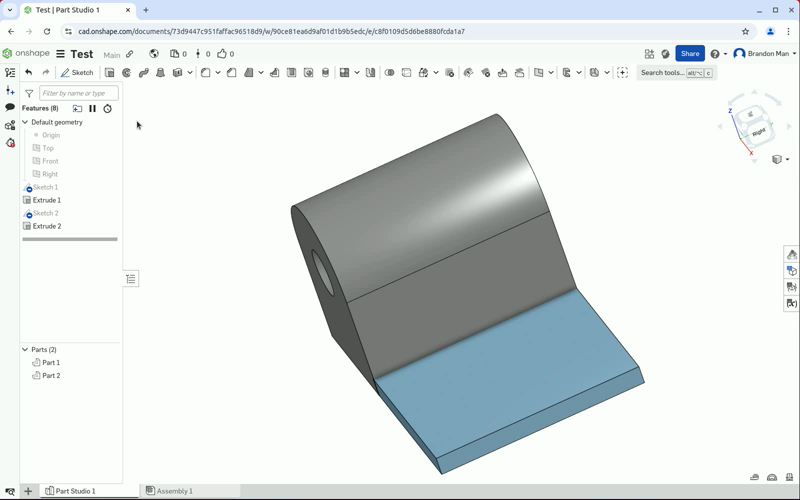
key(right, 2)
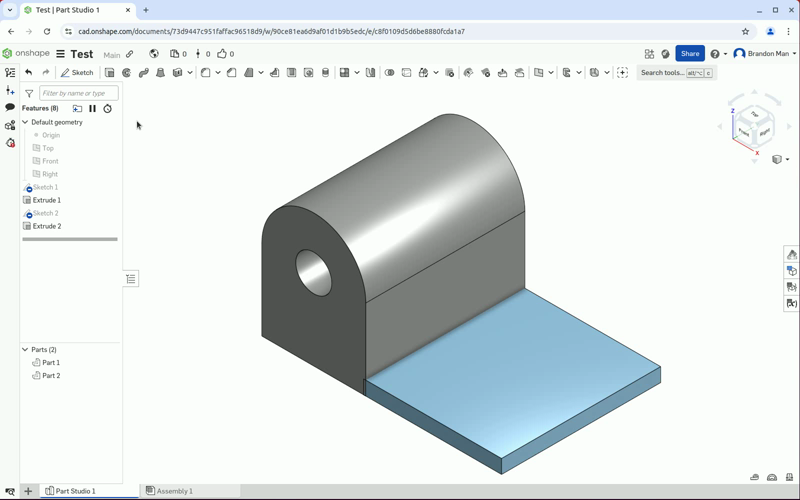
mouse_move(73, 189)
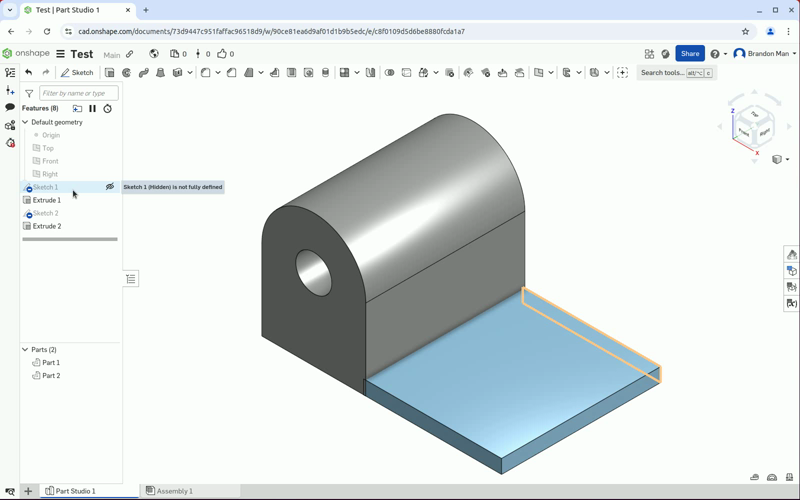
click(73, 189)